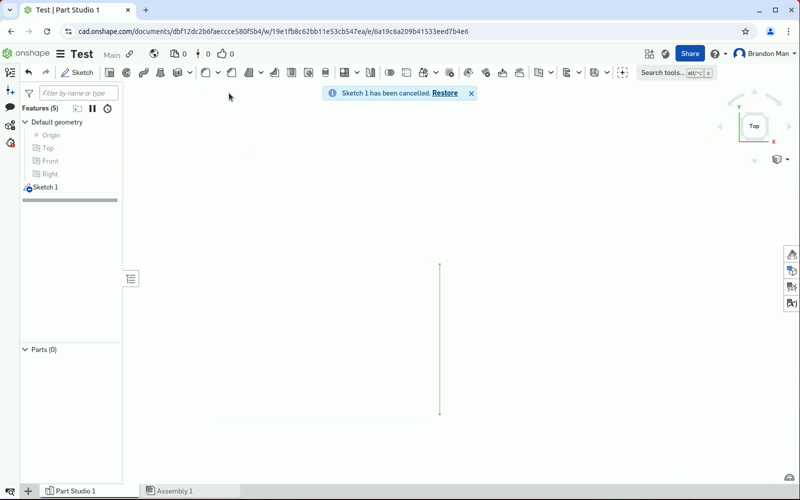
key(shift+h)
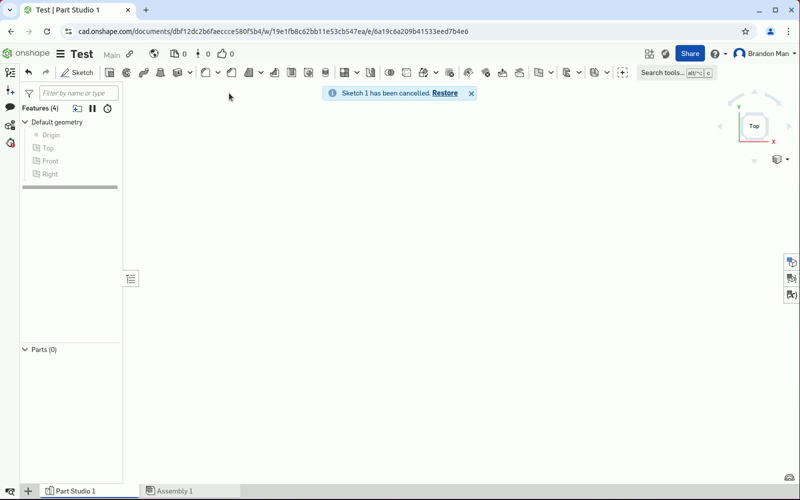
mouse_move(73, 352)
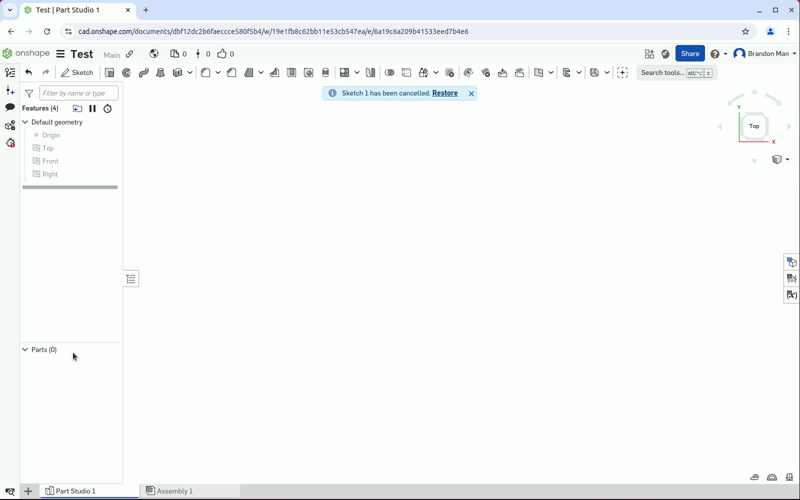
key(y)
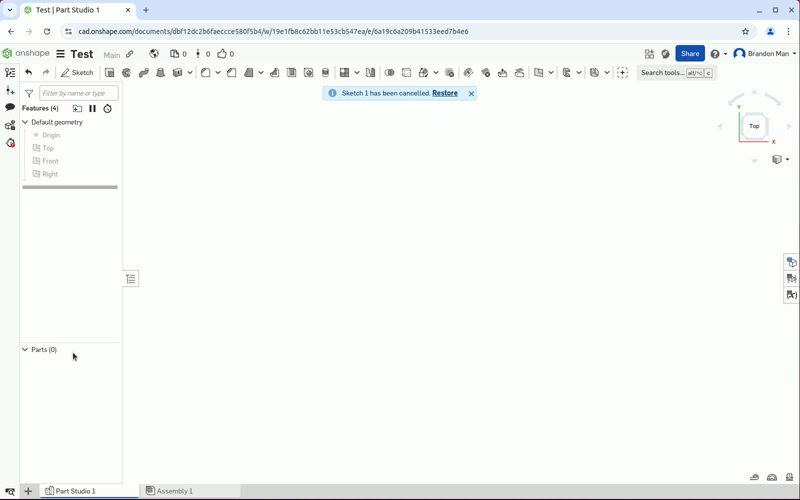
key(shift+p)
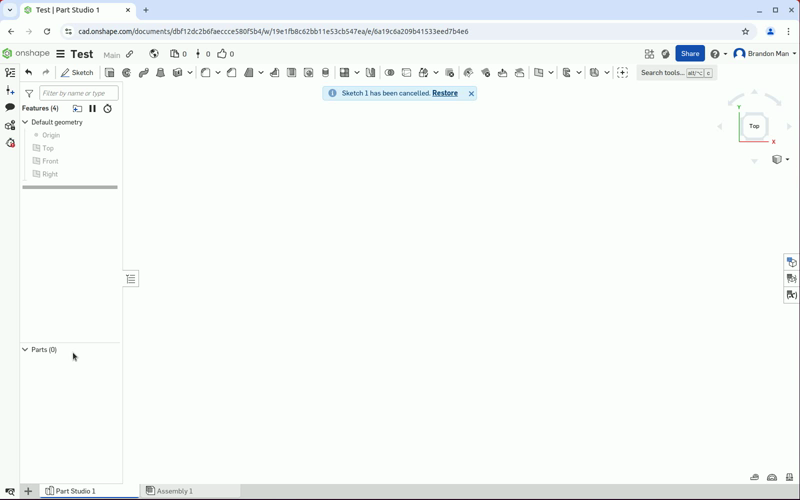
key(space)
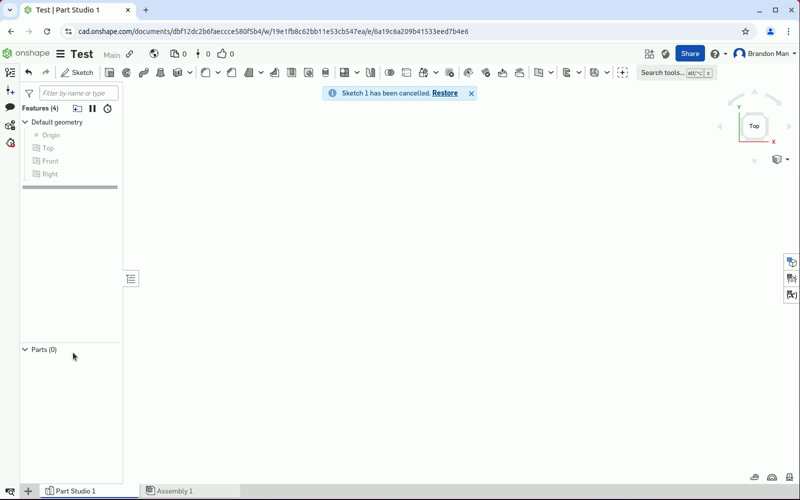
key_down(shift)
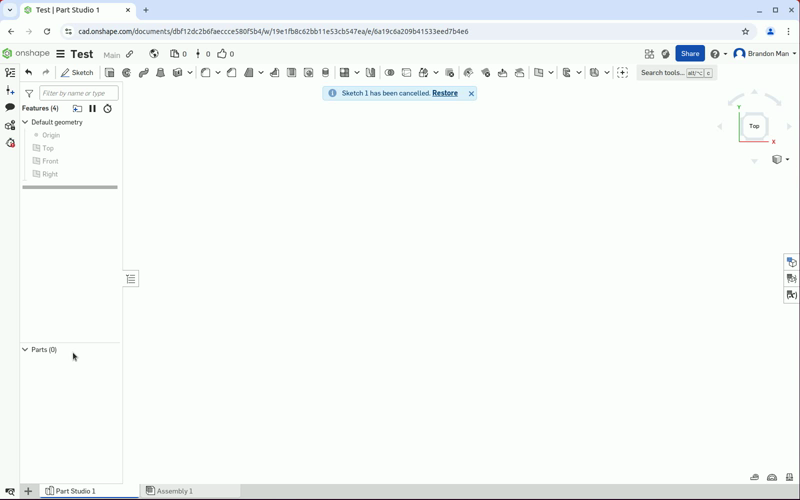
key(up)
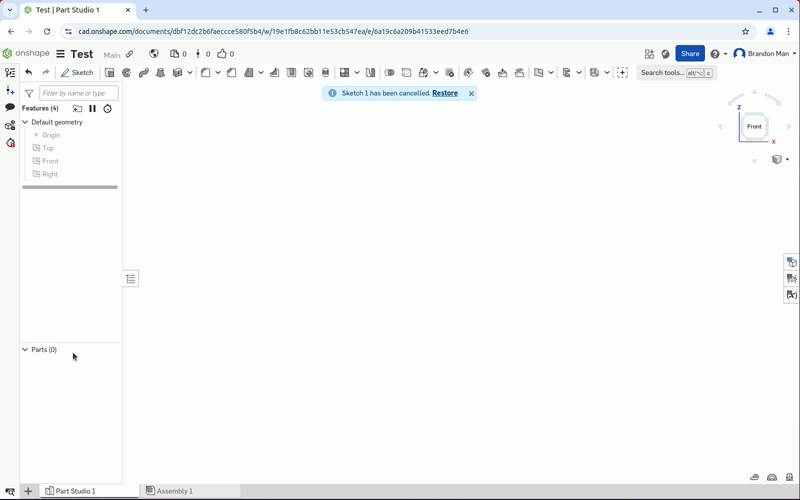
key_up(shift)
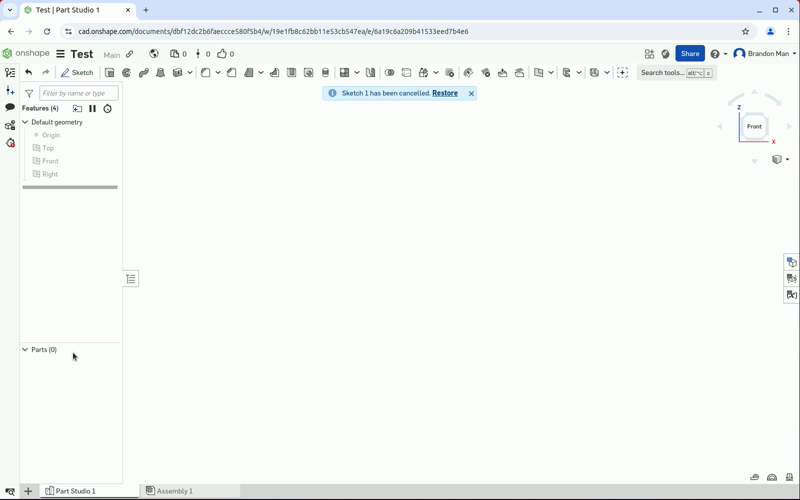
mouse_move(73, 352)
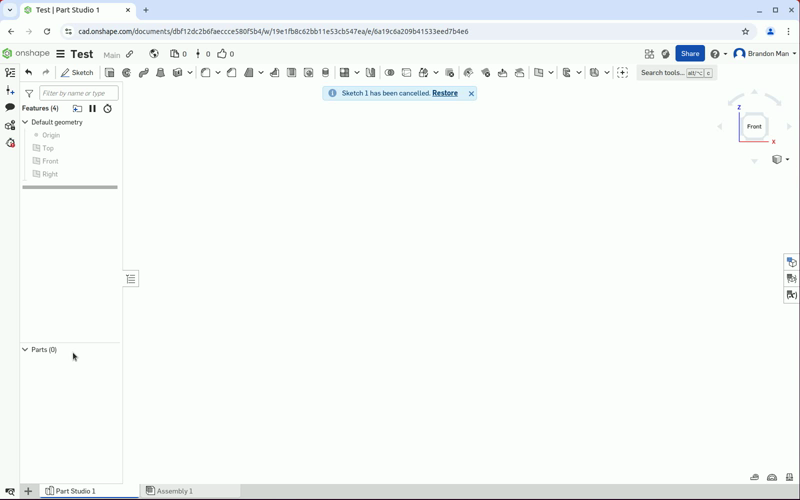
key(shift+y)
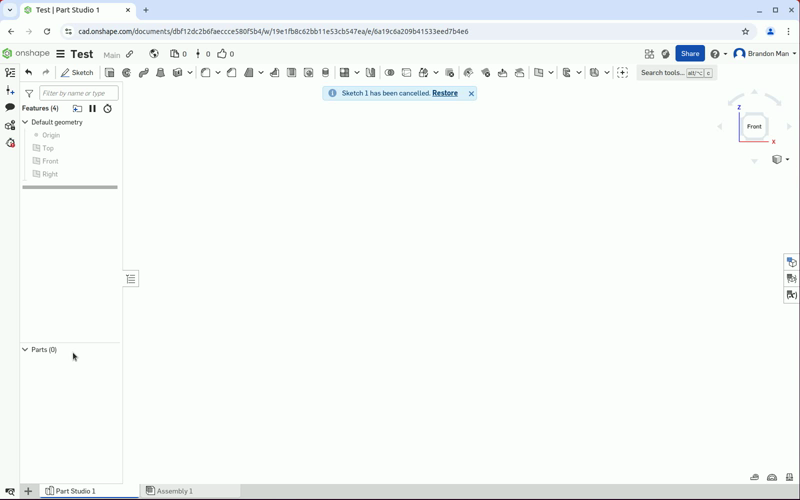
key(shift+s)
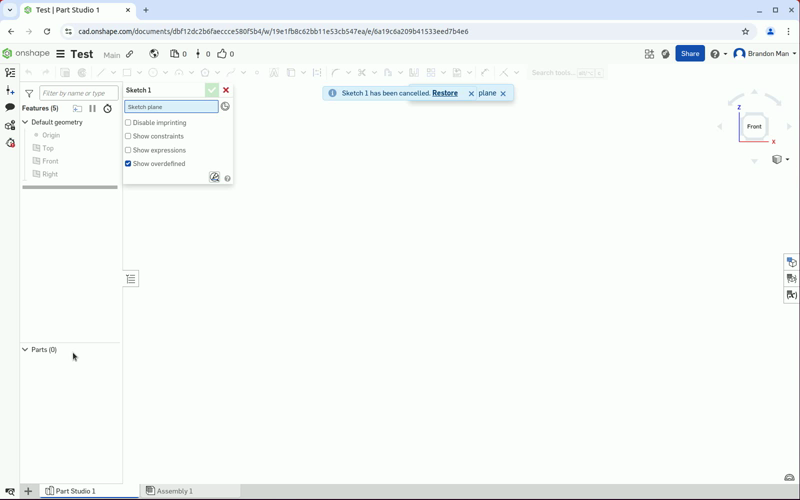
mouse_move(73, 163)
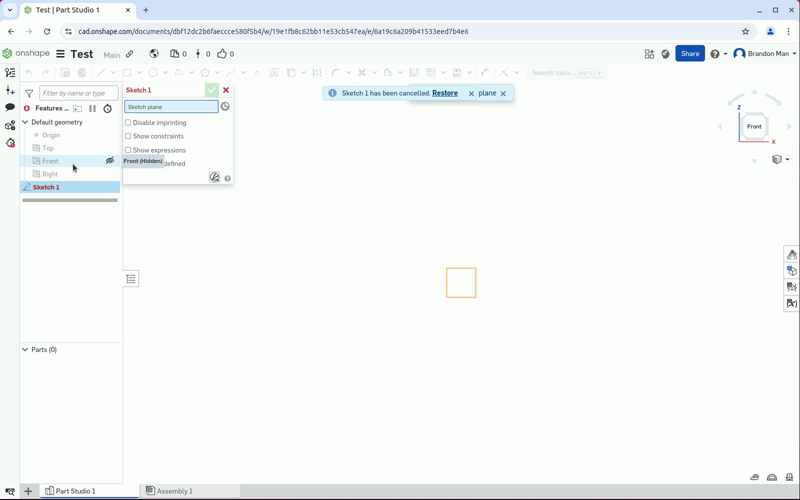
click(73, 163)
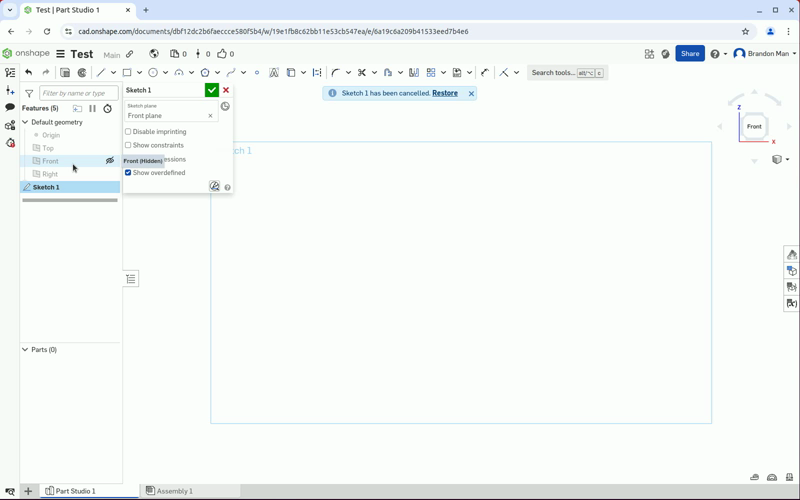
mouse_move(73, 352)
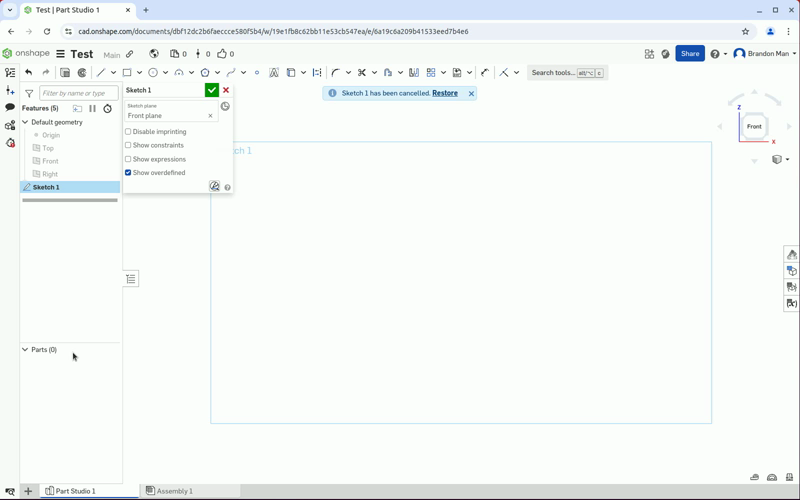
key(y)
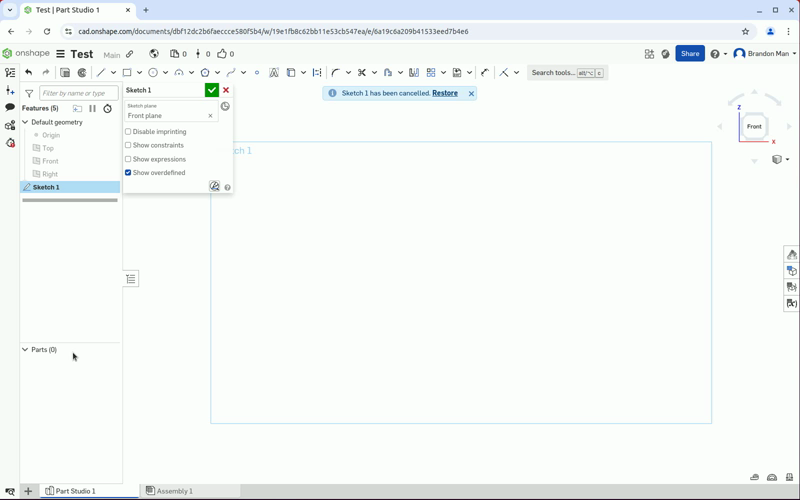
key(l)
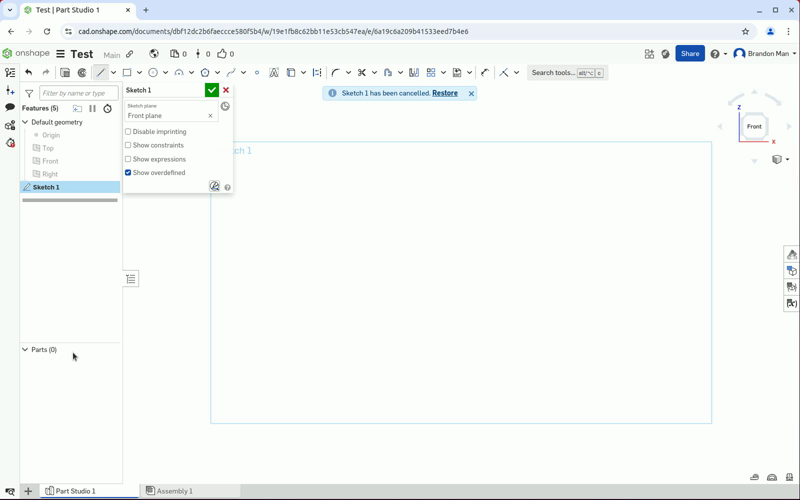
key_down(shift)
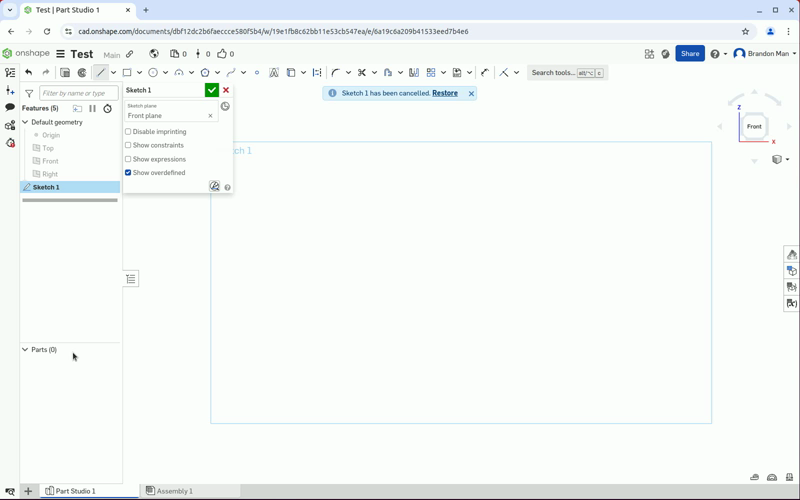
mouse_move(383, 294)
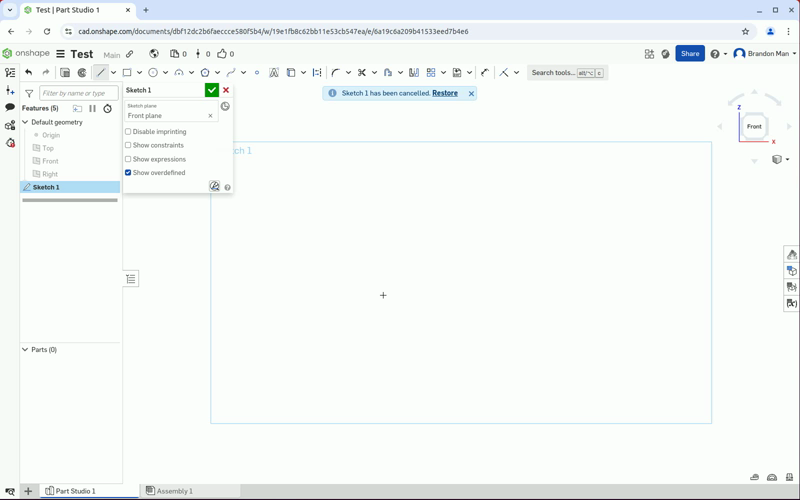
click(383, 294)
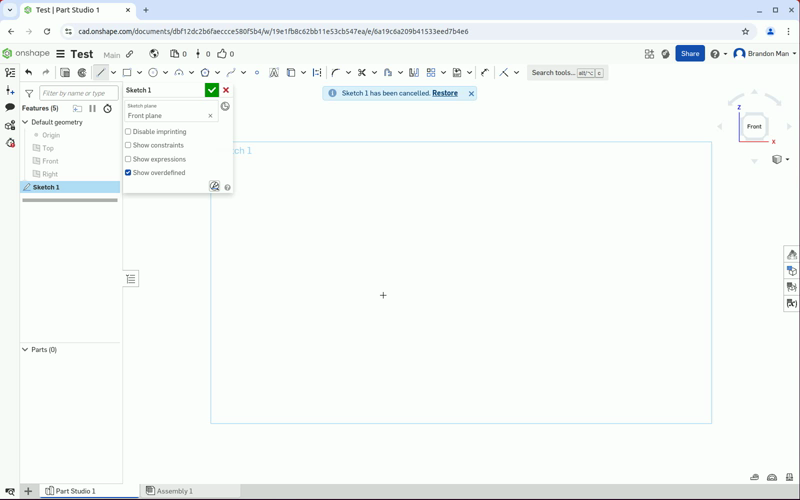
key_up(shift)
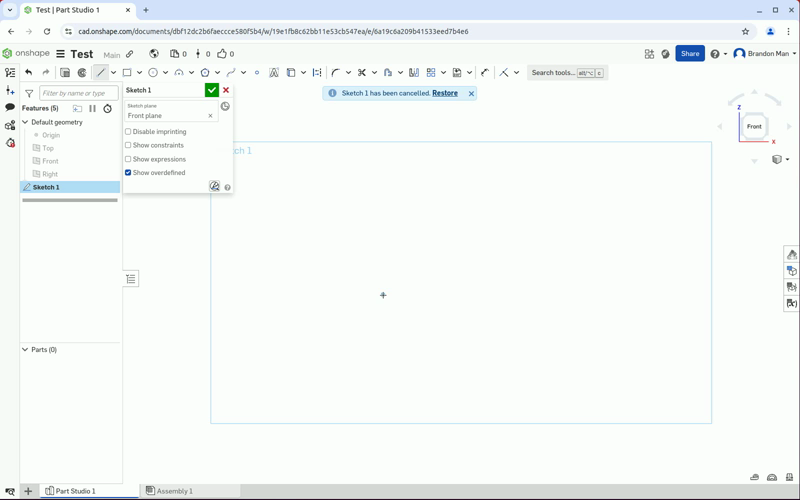
key_down(shift)
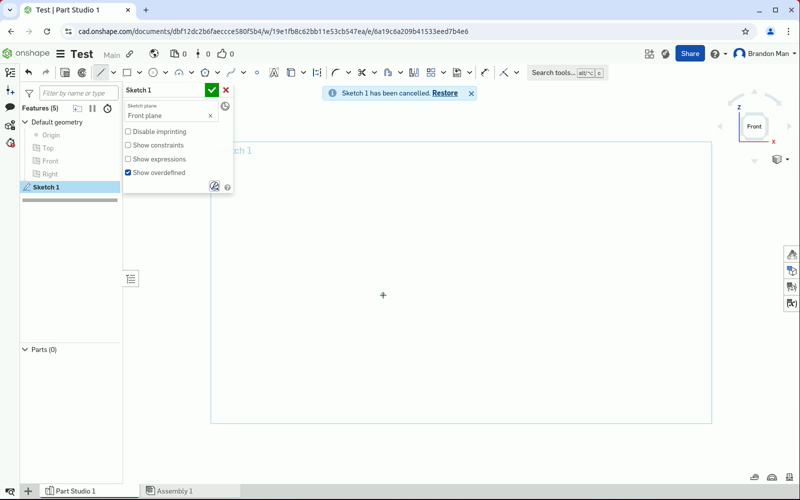
mouse_move(413, 294)
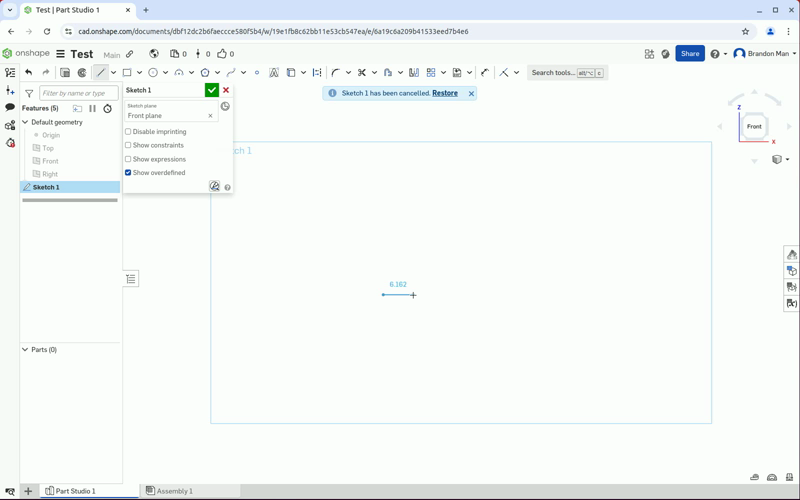
mouse_move(417, 294)
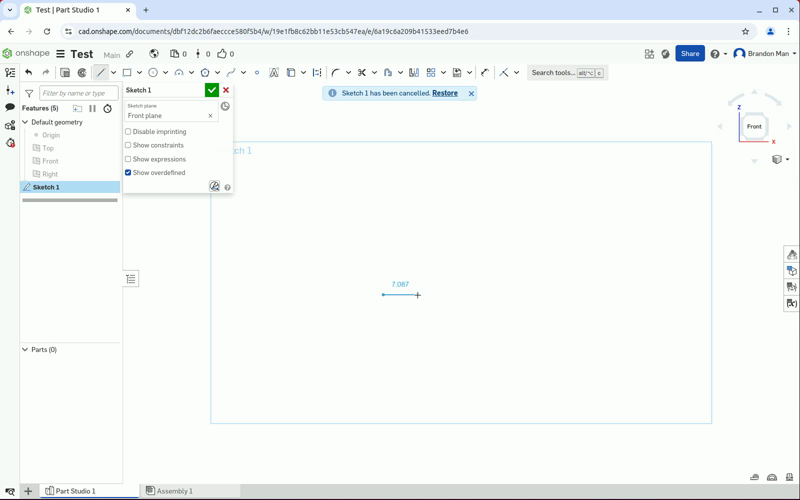
click(417, 294)
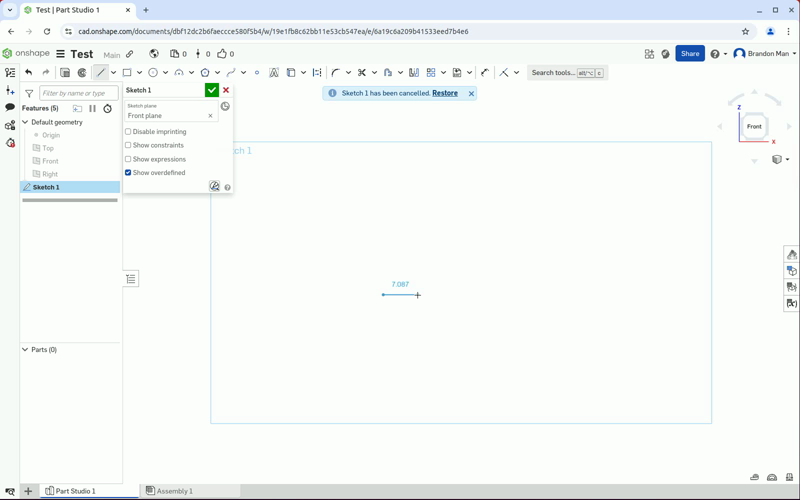
key_up(shift)
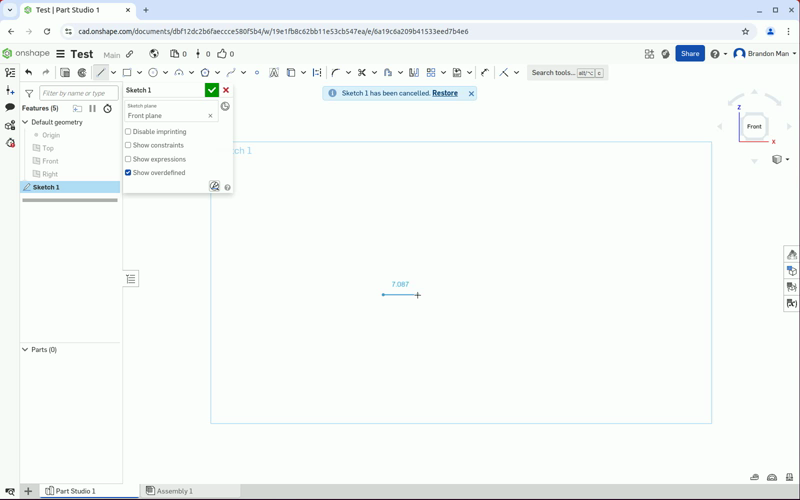
key_down(shift)
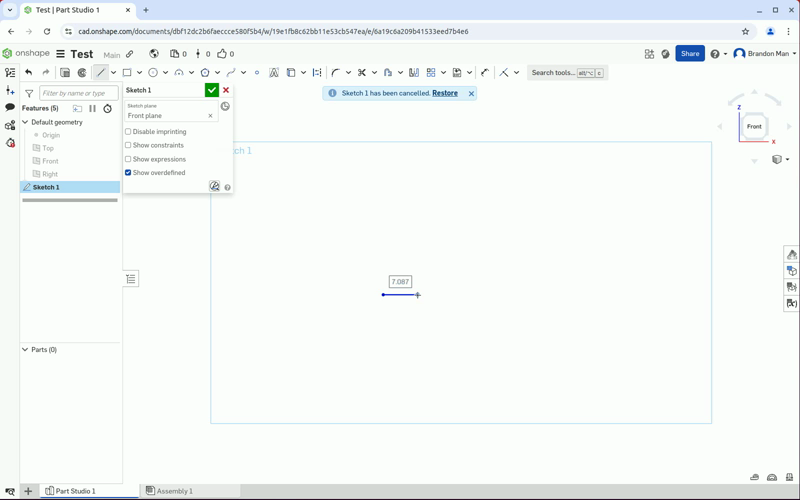
mouse_move(417, 177)
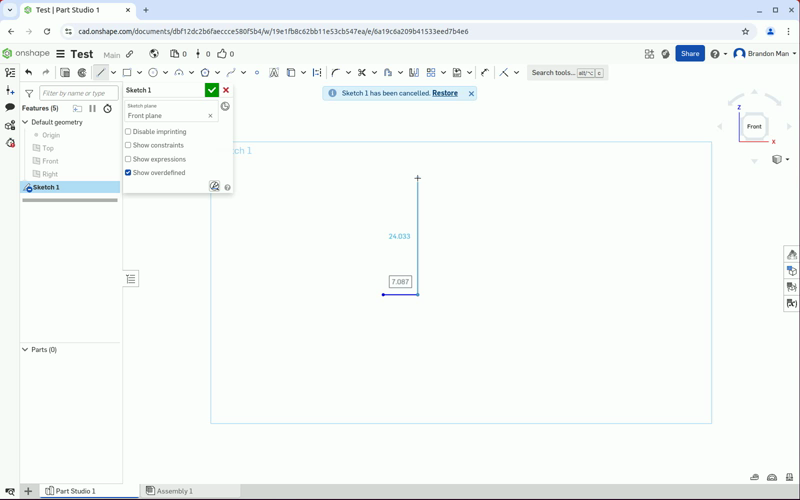
click(417, 177)
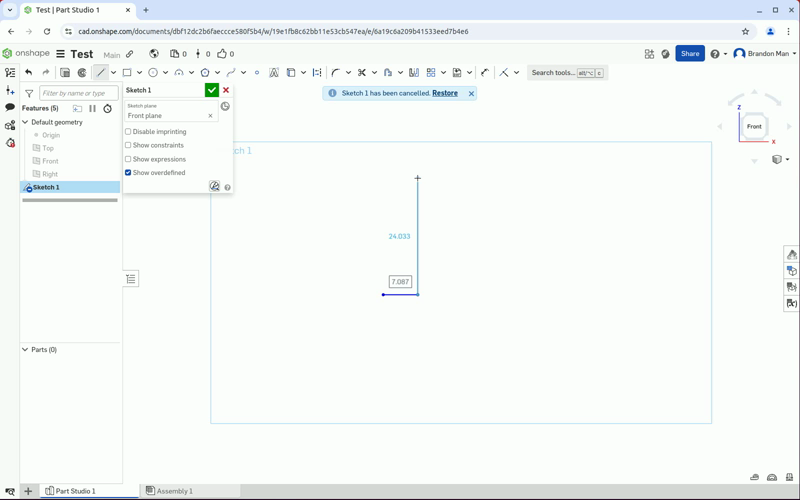
key_up(shift)
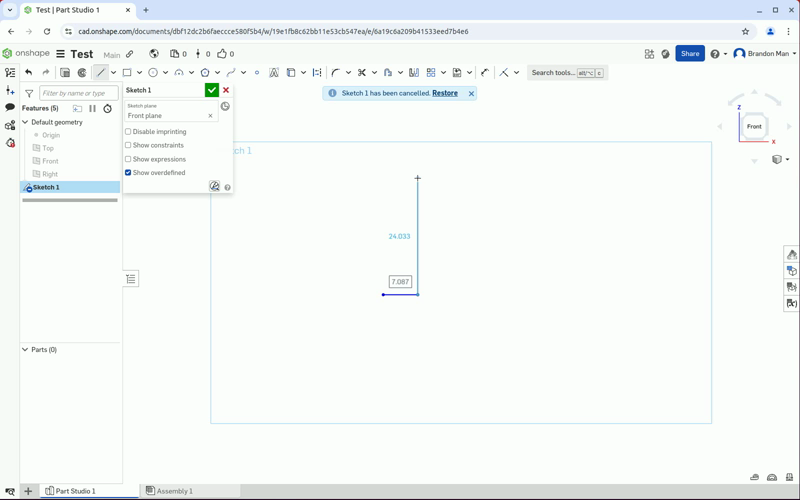
key_down(shift)
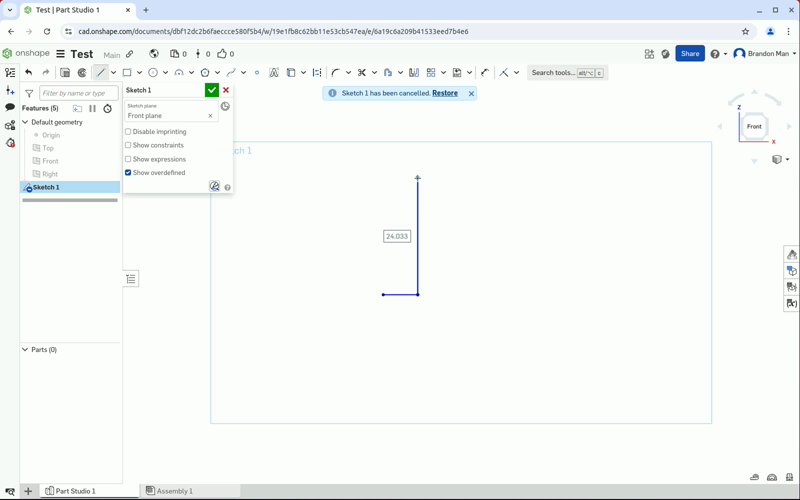
mouse_move(447, 177)
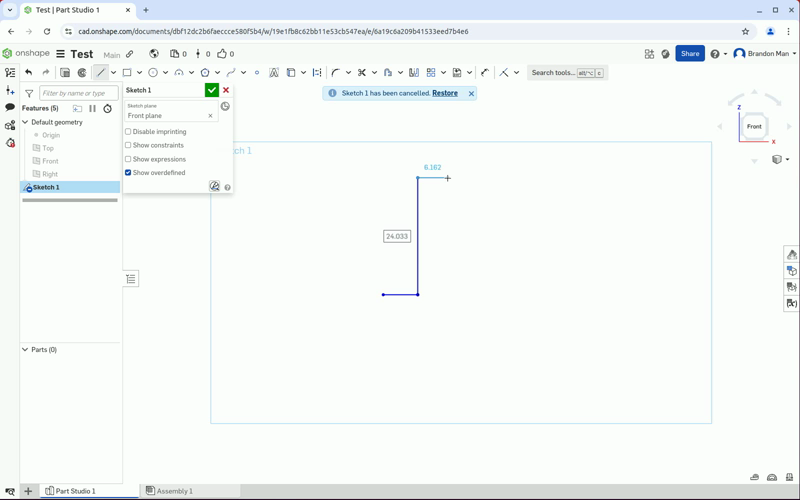
mouse_move(383, 177)
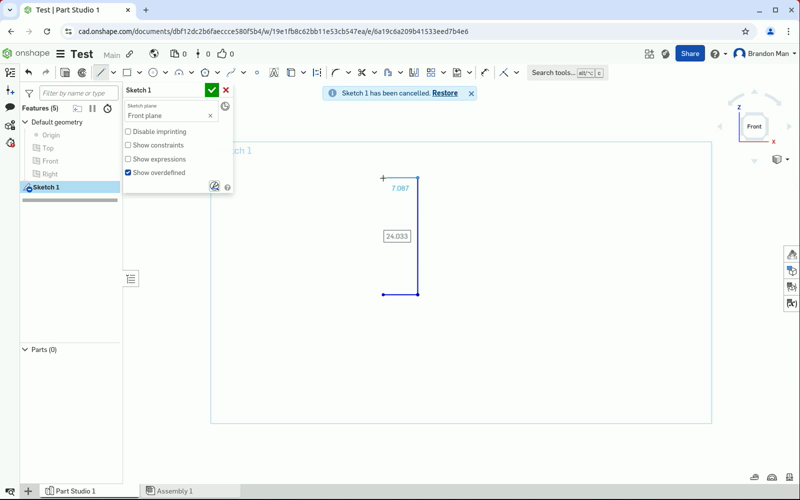
click(383, 177)
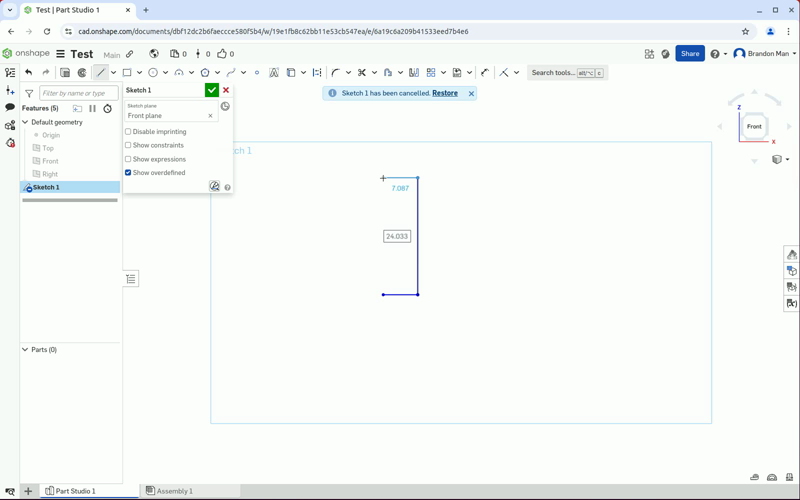
key_up(shift)
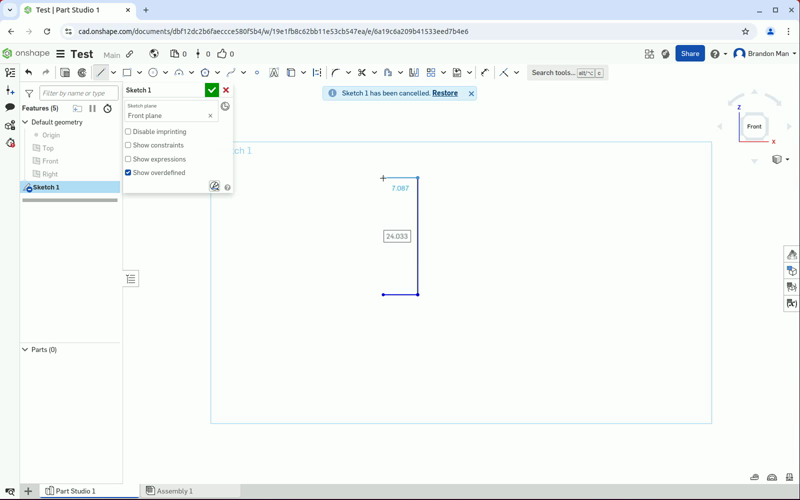
key_down(shift)
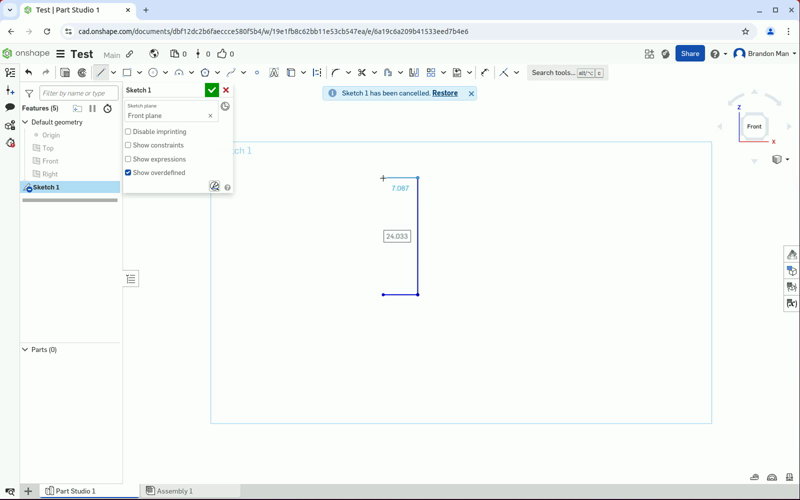
mouse_move(413, 177)
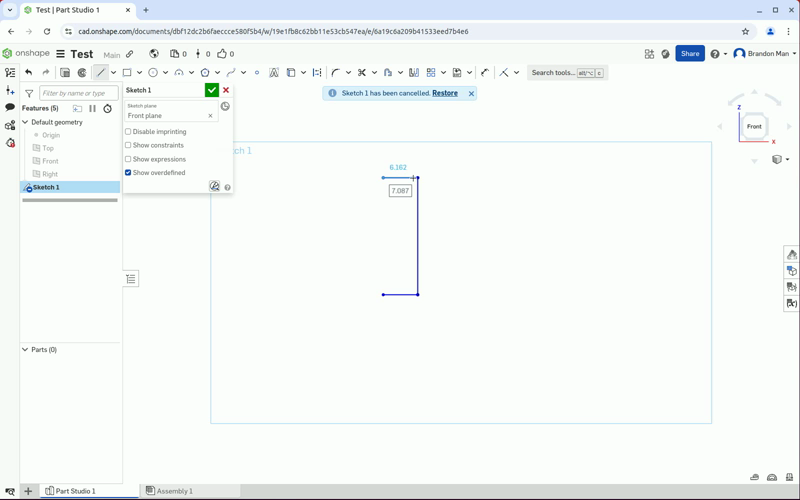
mouse_move(383, 212)
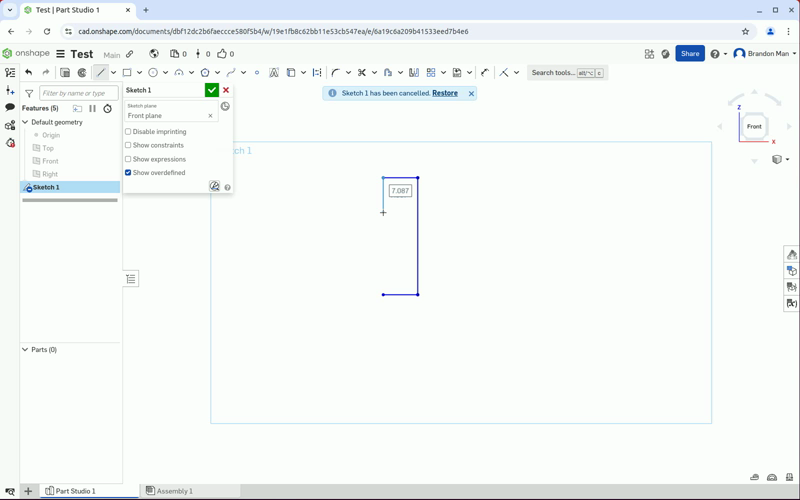
click(383, 212)
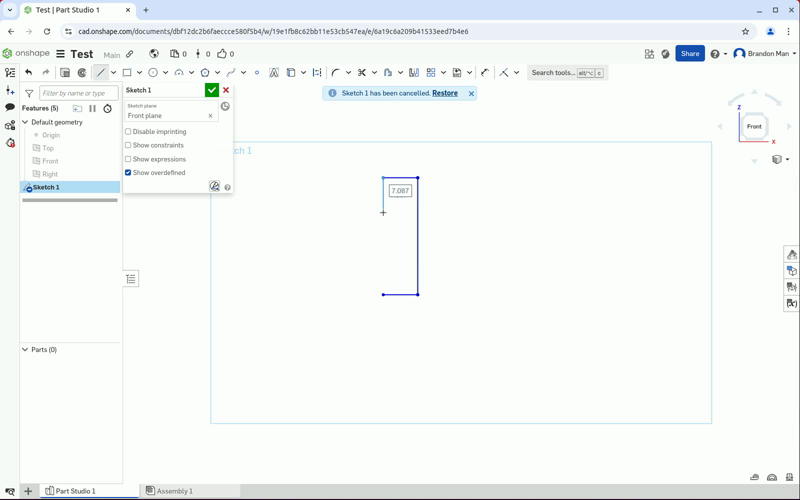
key_up(shift)
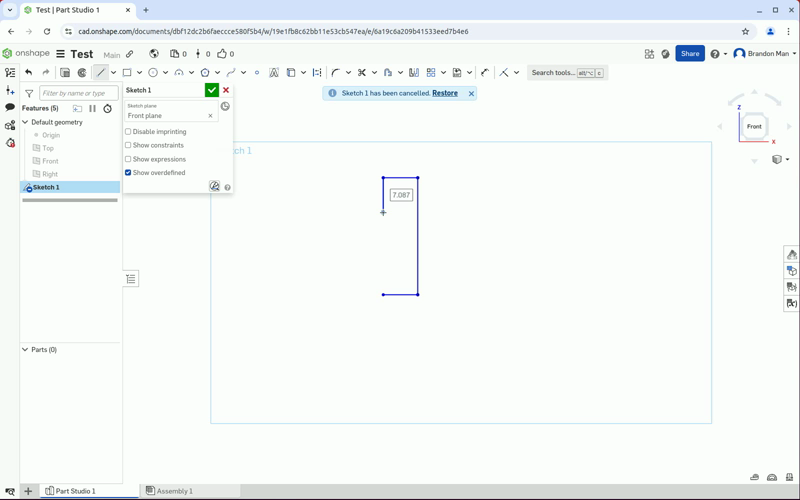
key_down(shift)
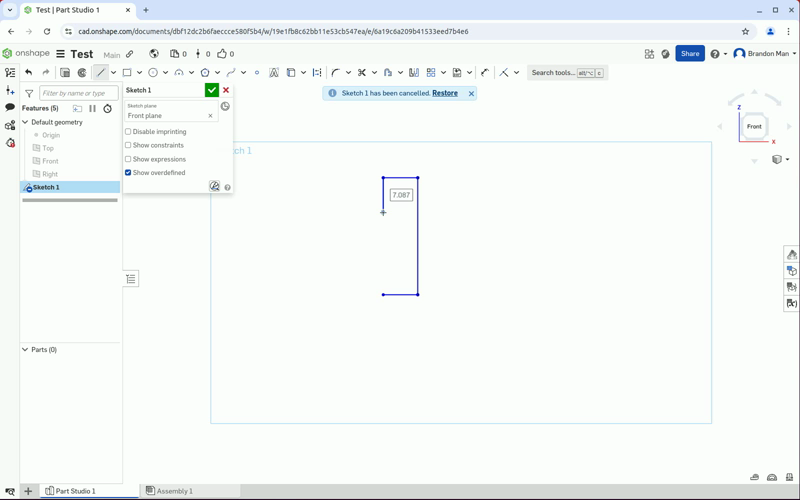
mouse_move(413, 212)
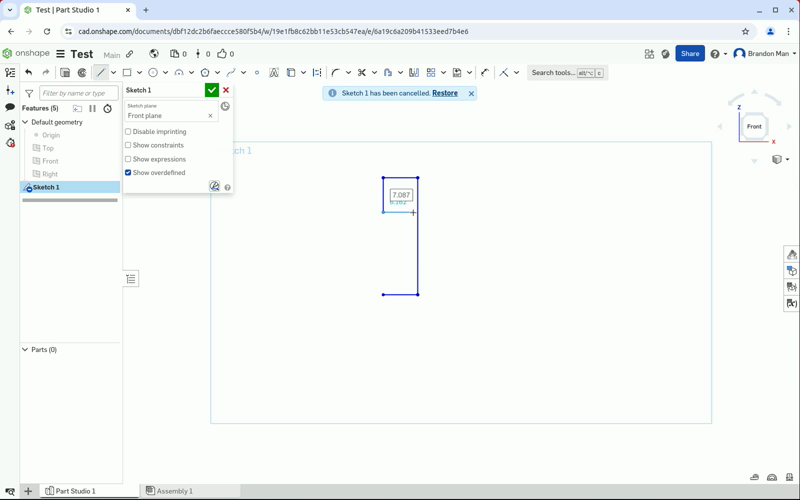
mouse_move(383, 247)
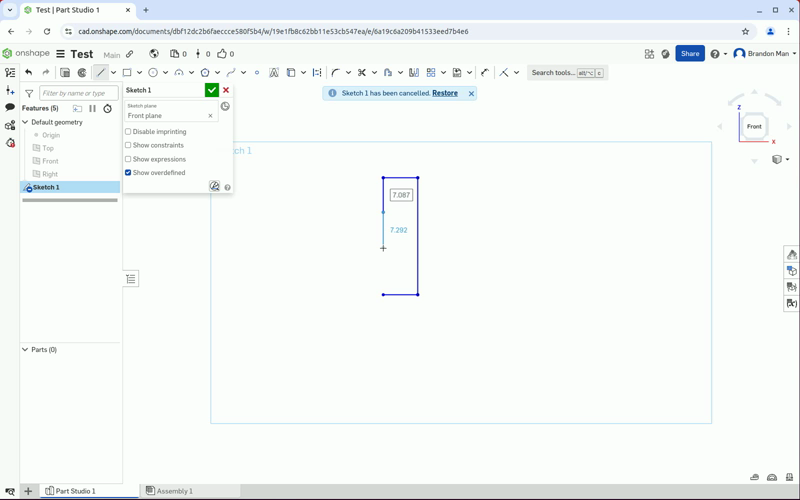
click(383, 247)
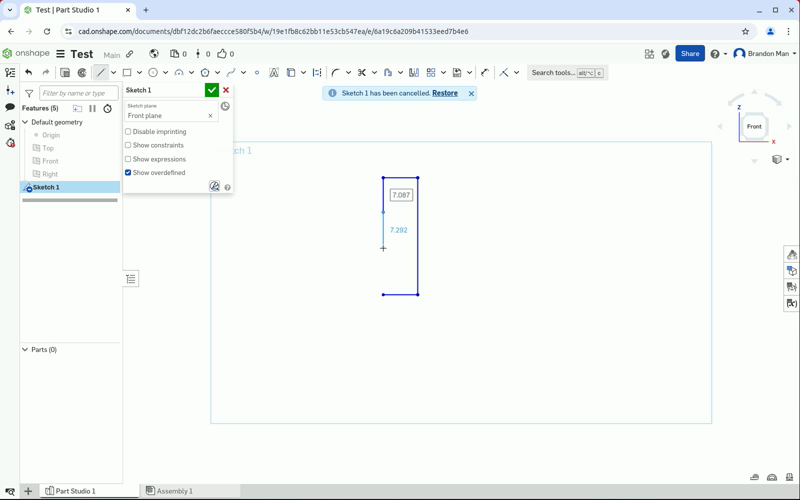
key_up(shift)
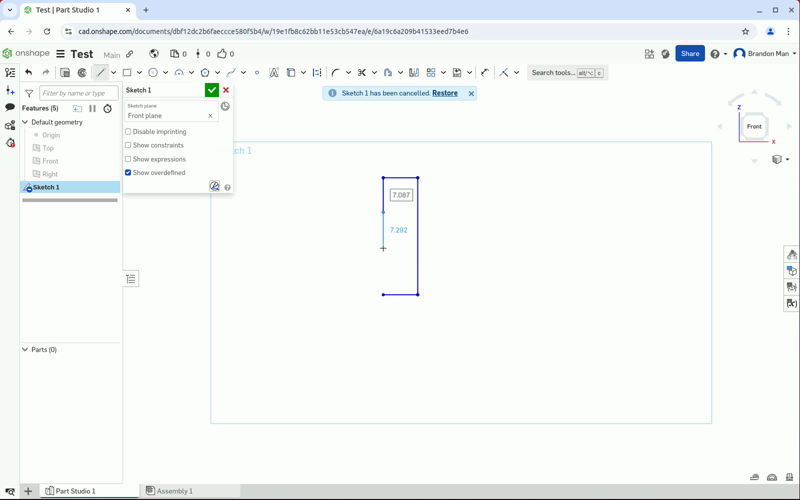
mouse_move(413, 247)
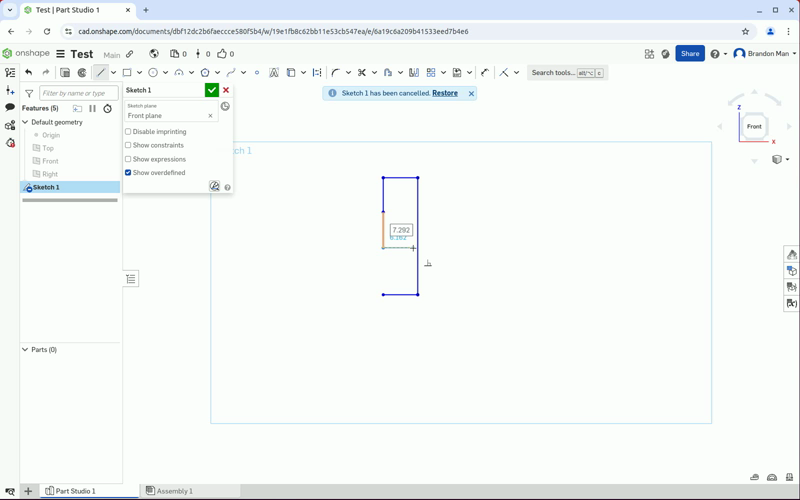
key_down(shift)
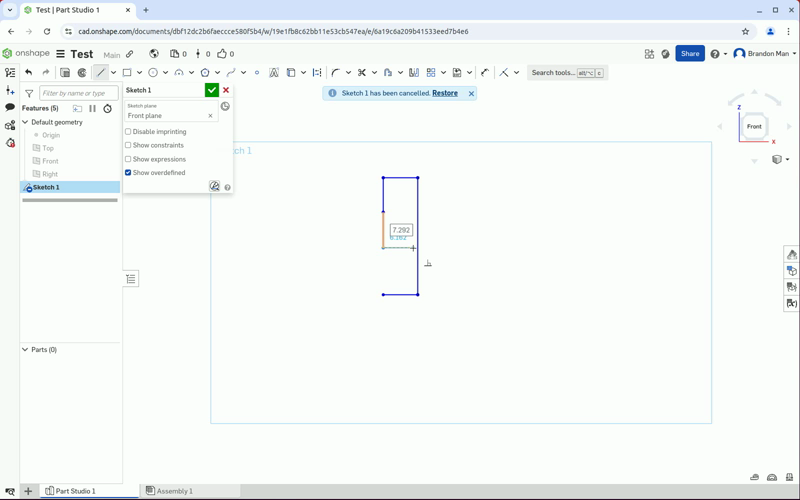
mouse_move(383, 294)
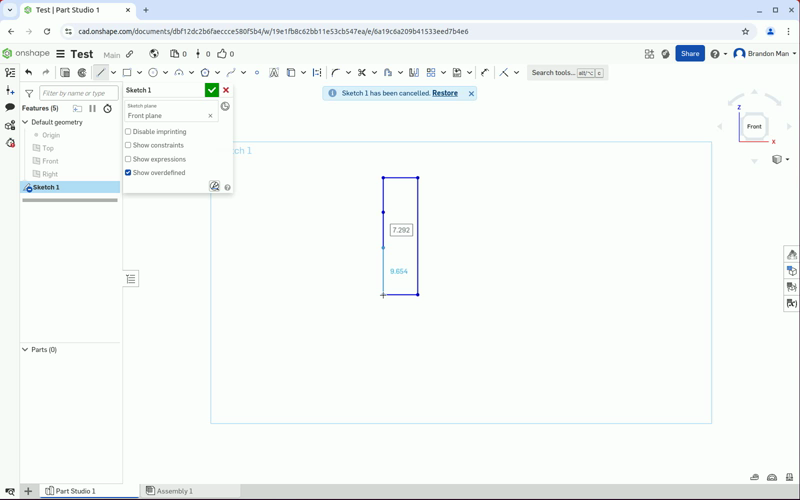
key_up(shift)
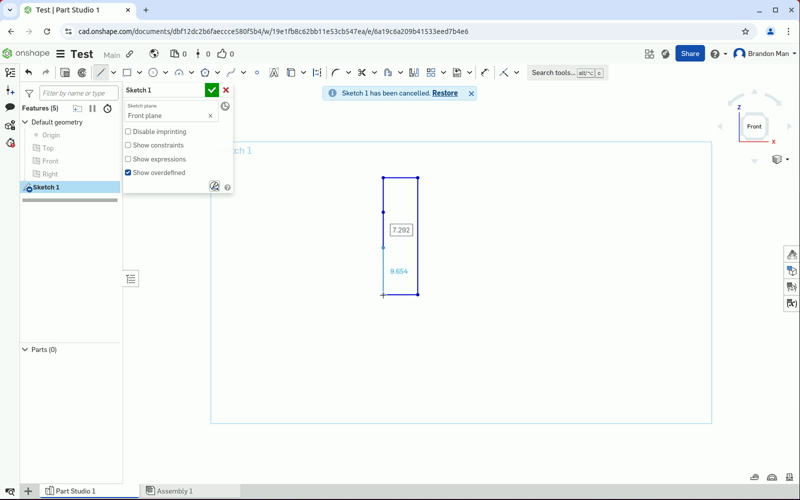
click(383, 294)
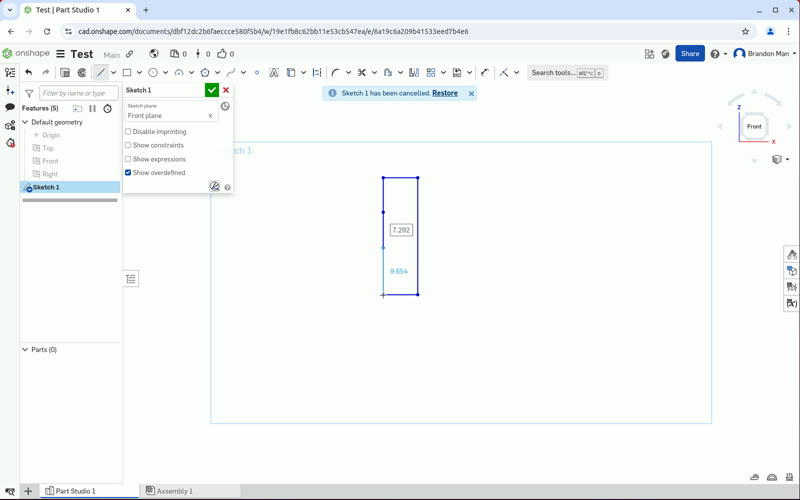
key(esc)
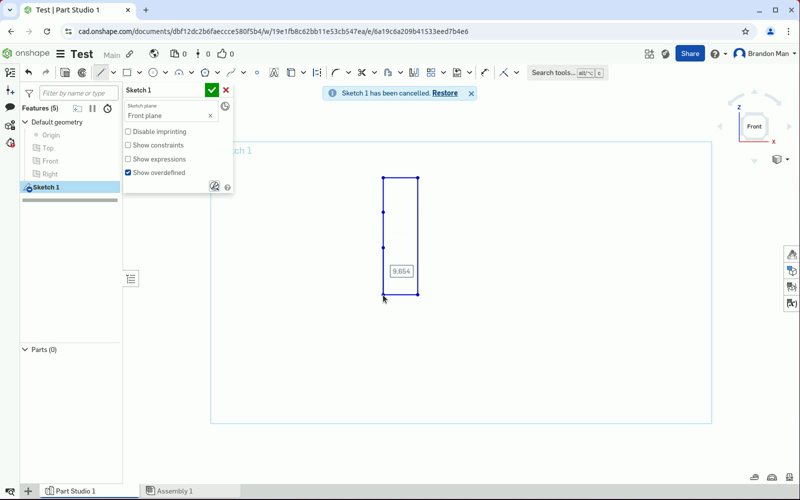
mouse_move(404, 203)
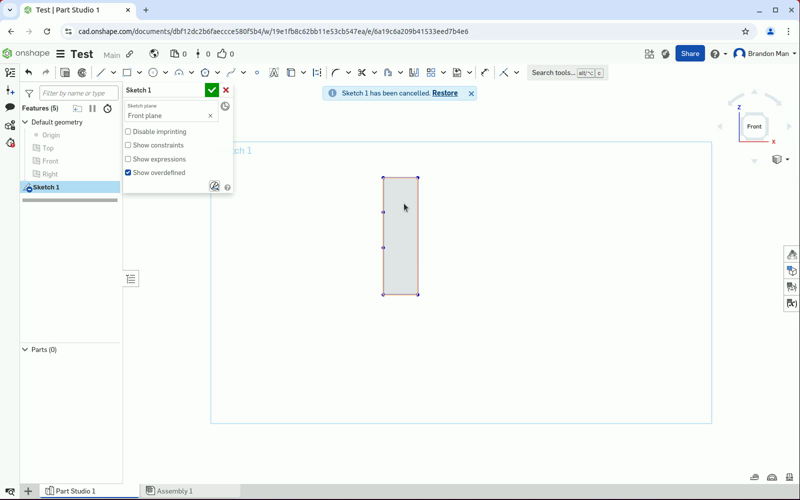
click(404, 203)
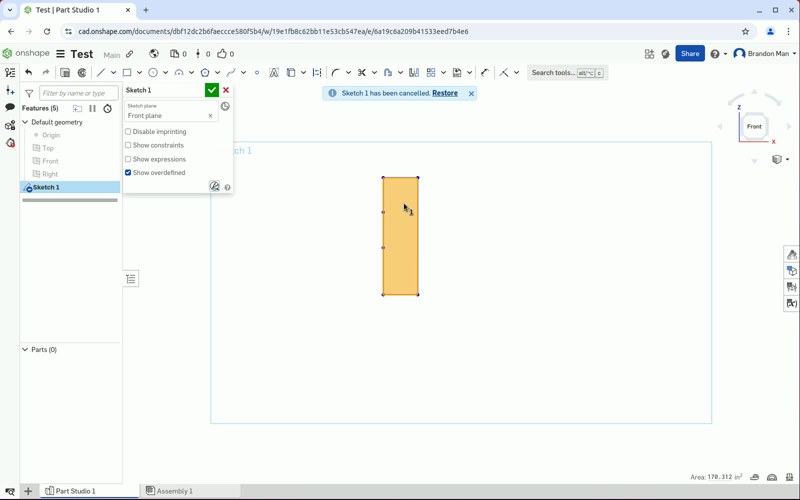
mouse_move(73, 352)
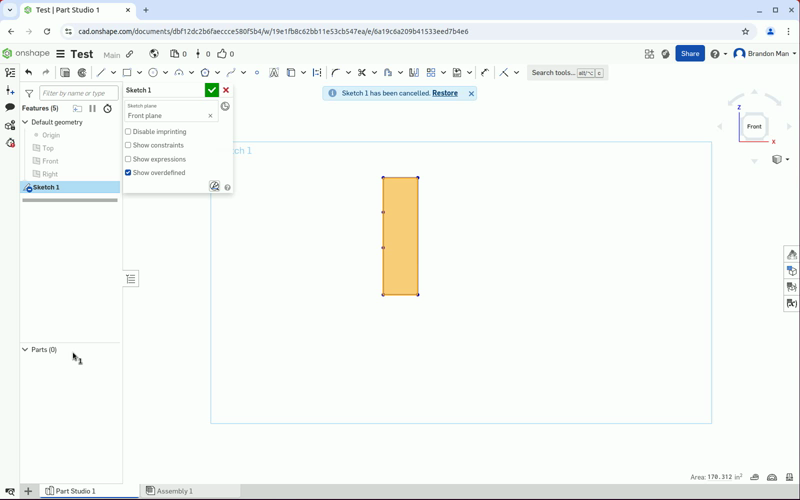
key(shift+y)
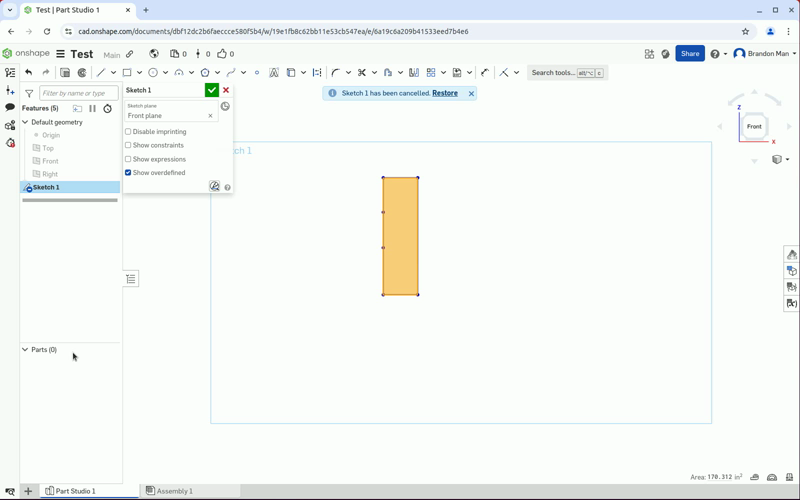
key(shift+e)
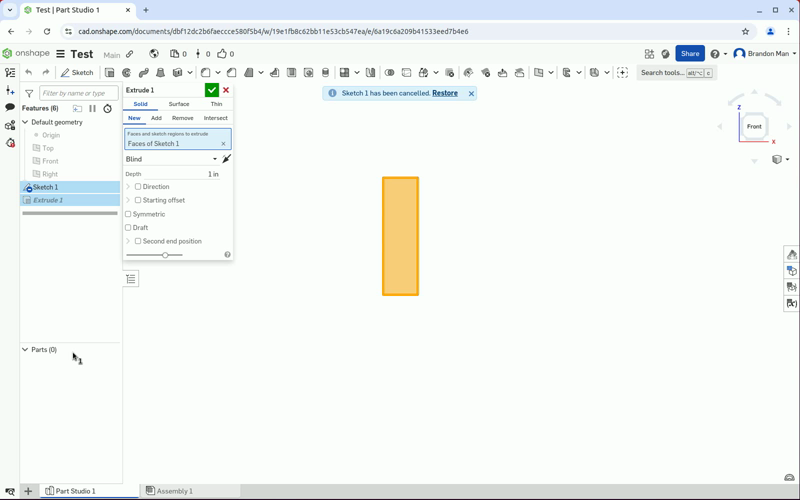
mouse_move(143, 106)
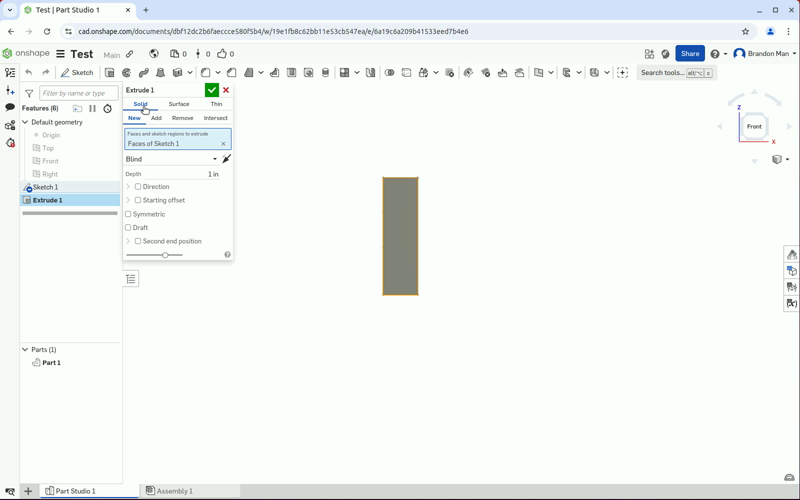
click(143, 106)
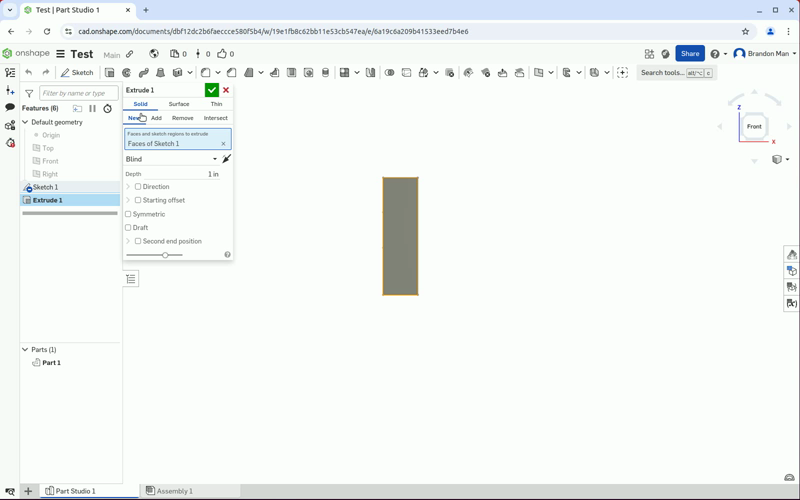
mouse_move(137, 120)
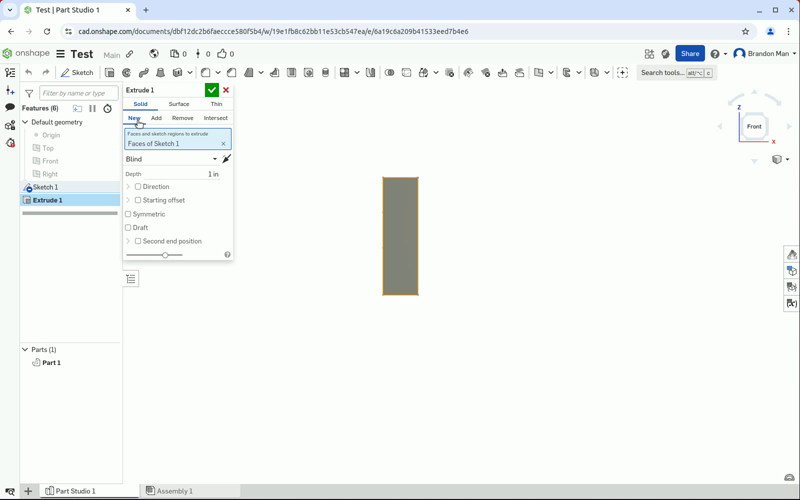
click(137, 120)
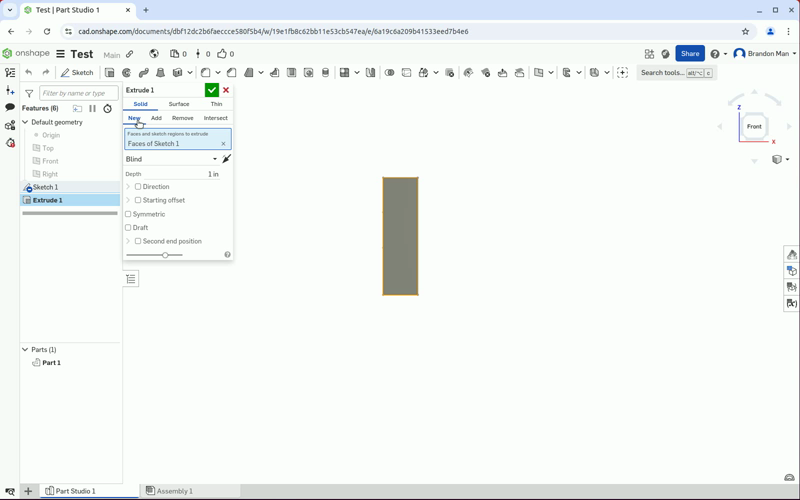
key(tab, 4)
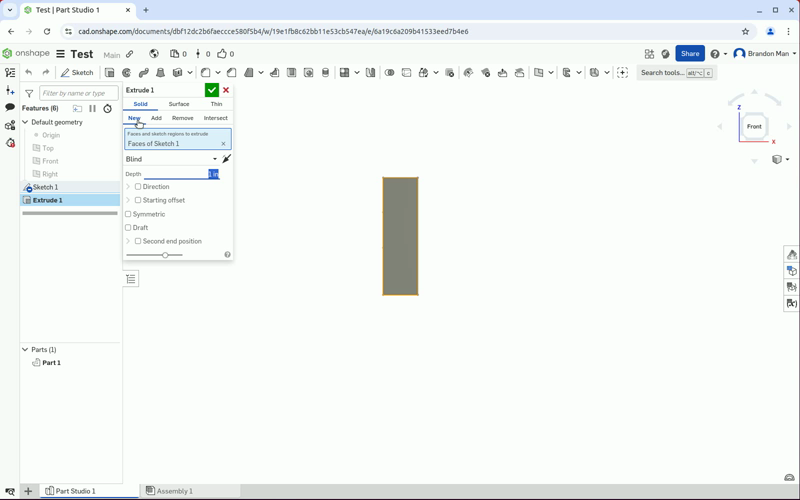
text(9.628)
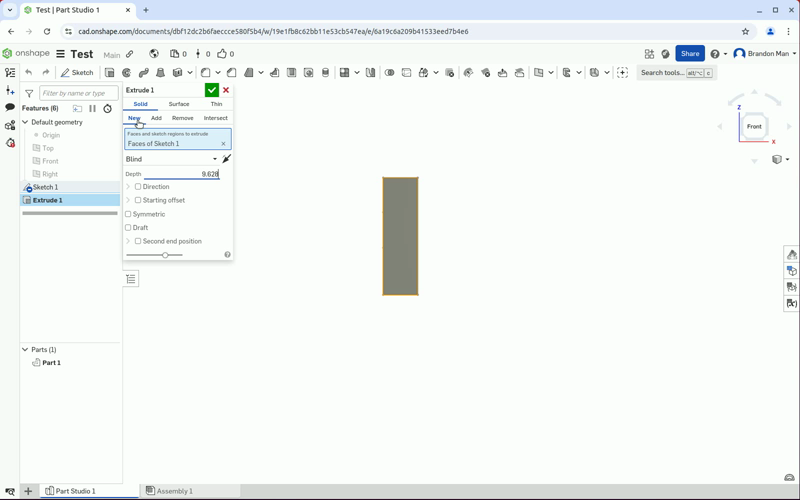
key(tab, 3)
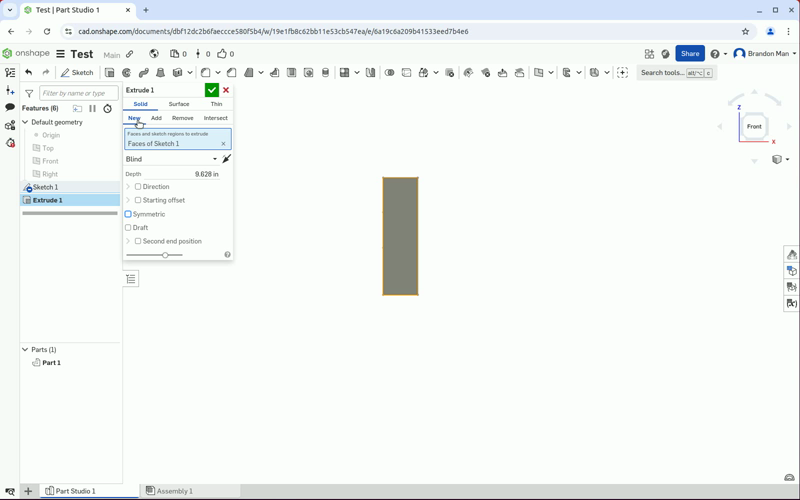
key(space)
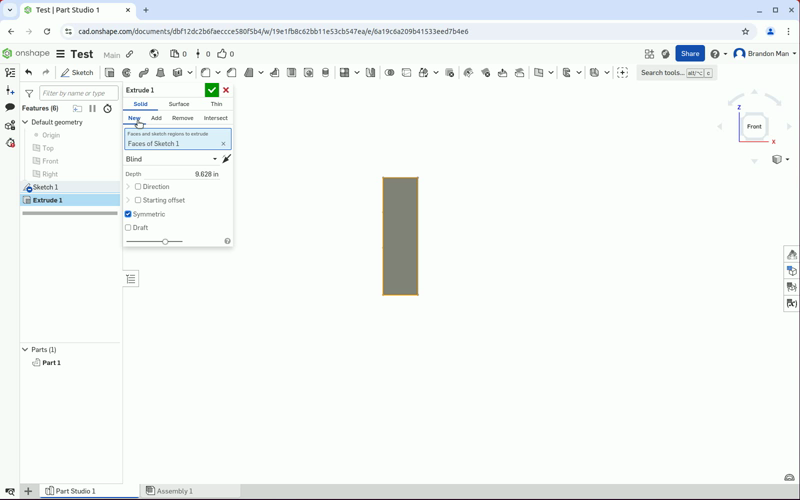
key(enter)
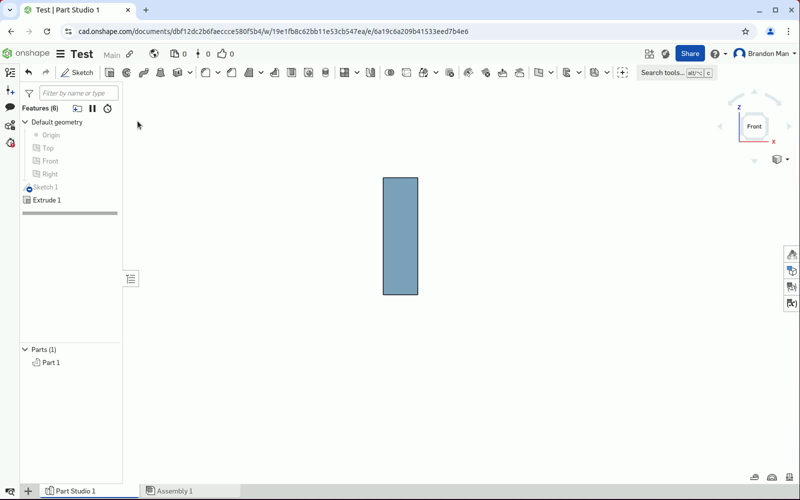
key(shift+h)
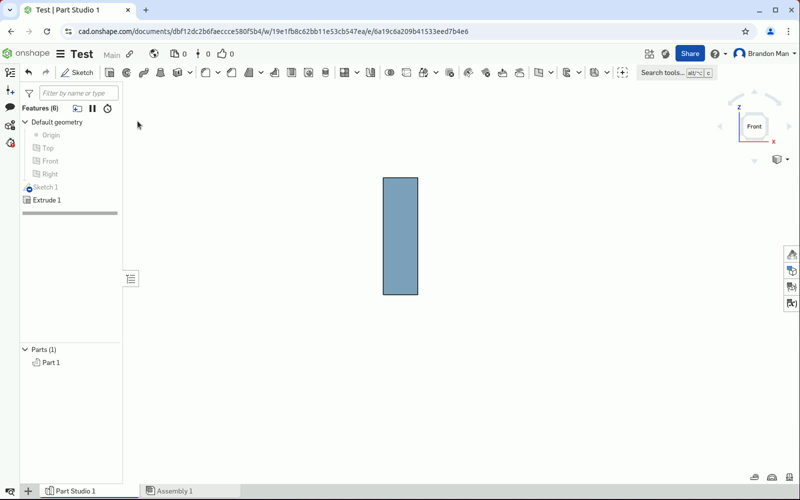
key(shift+h)
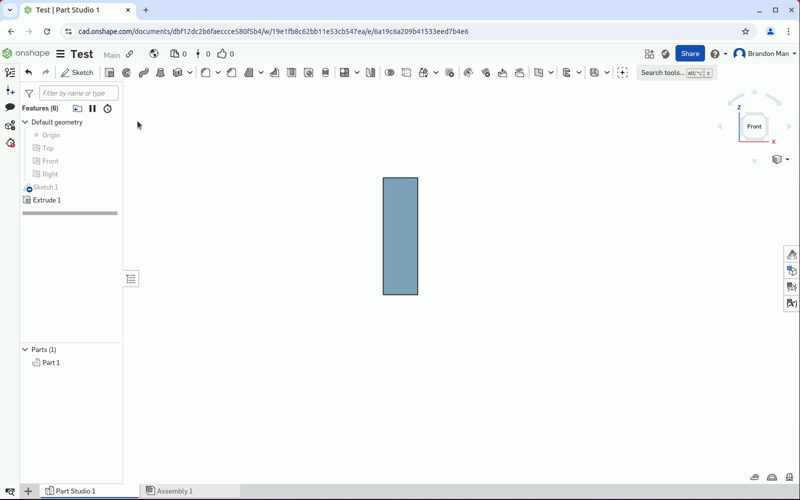
mouse_move(73, 189)
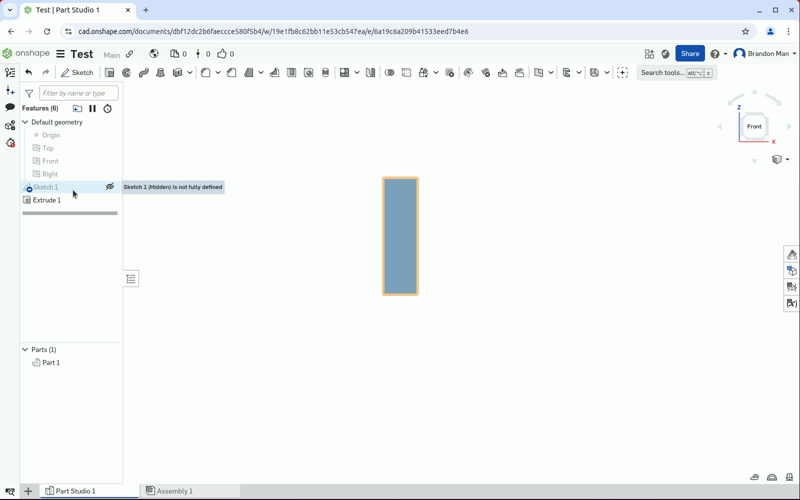
click(73, 189)
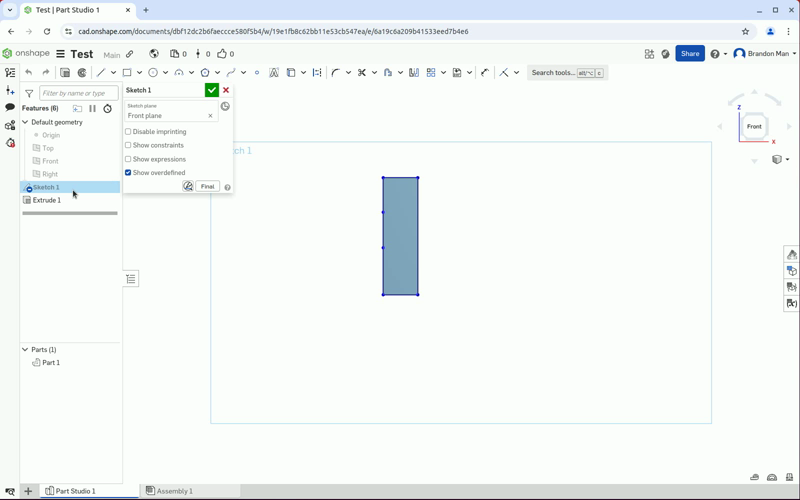
mouse_move(229, 92)
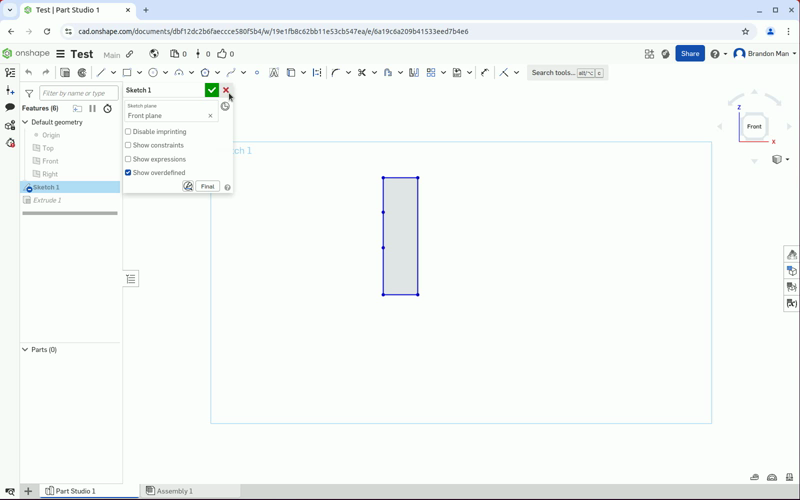
click(229, 92)
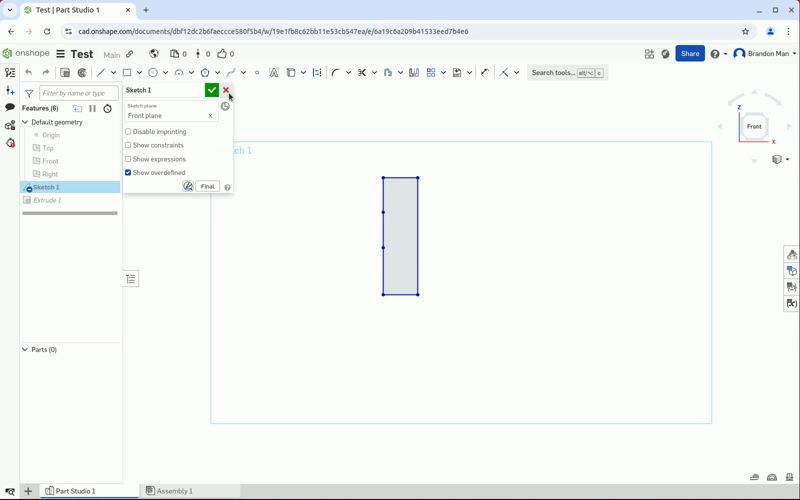
key(shift+s)
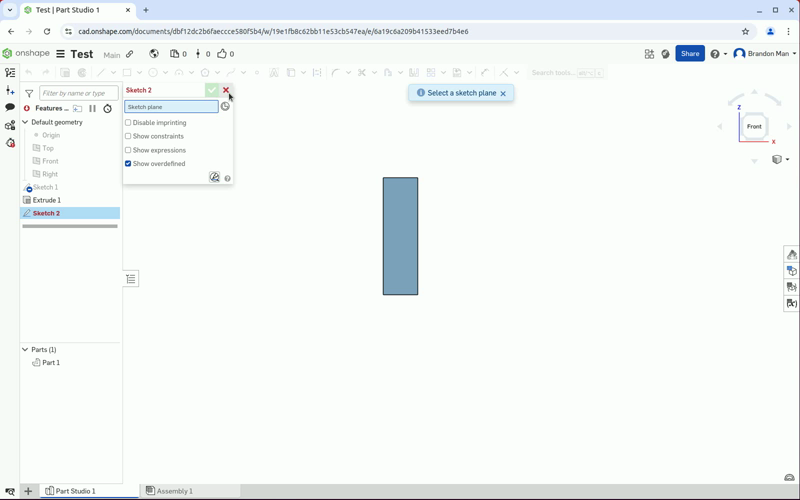
mouse_move(73, 163)
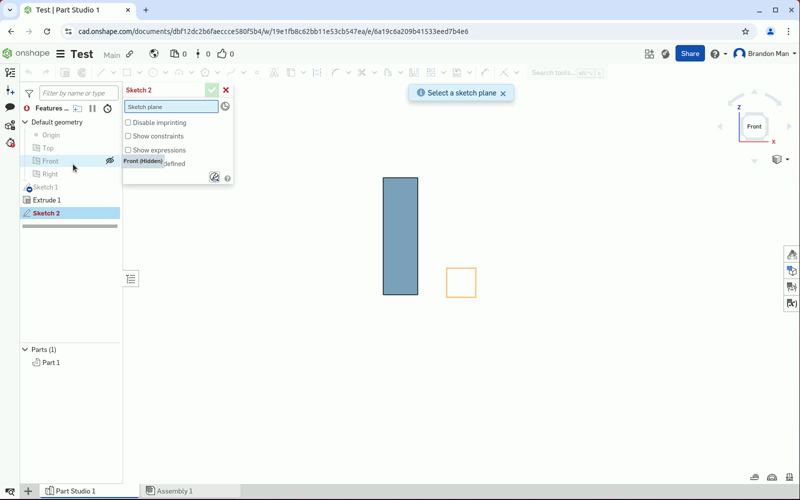
click(73, 163)
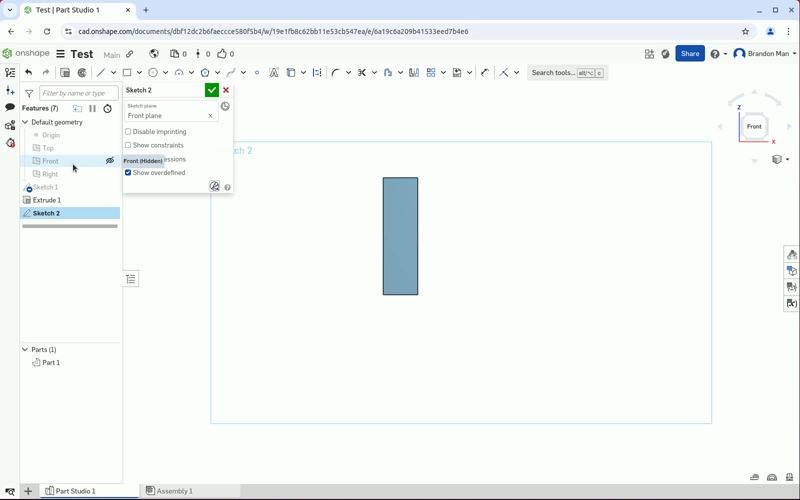
mouse_move(73, 352)
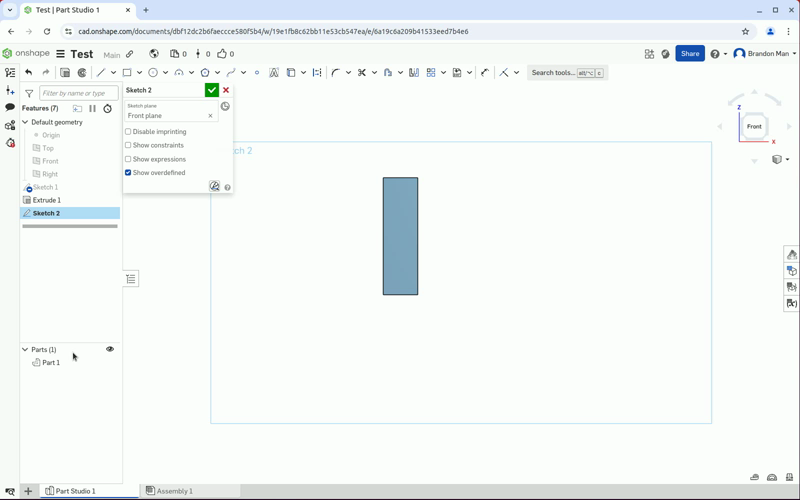
key(y)
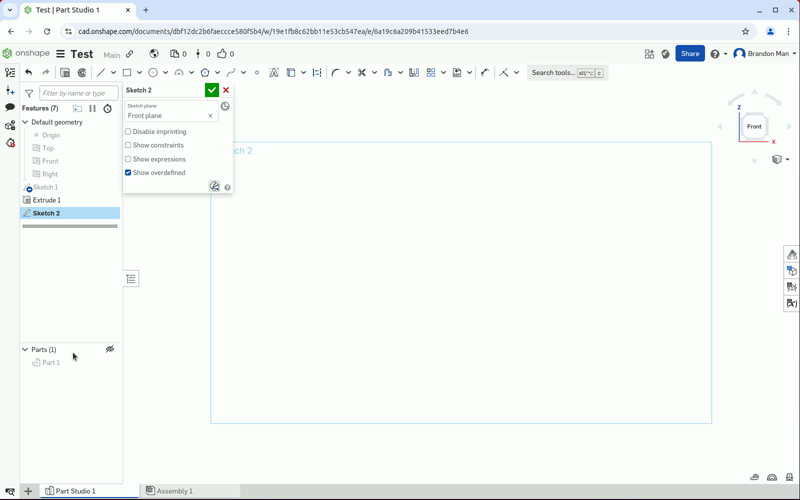
key(l)
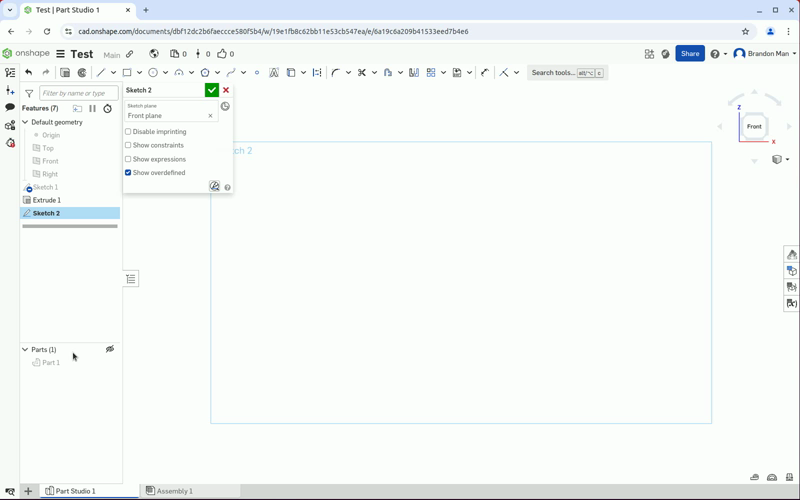
key_down(shift)
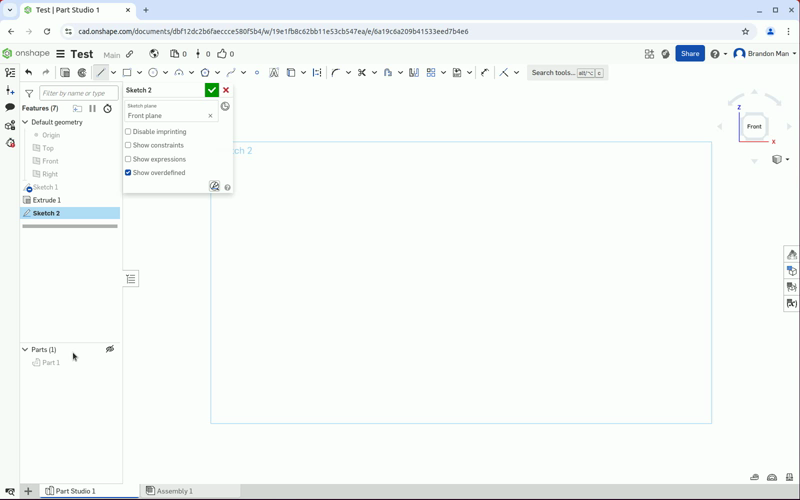
mouse_move(348, 246)
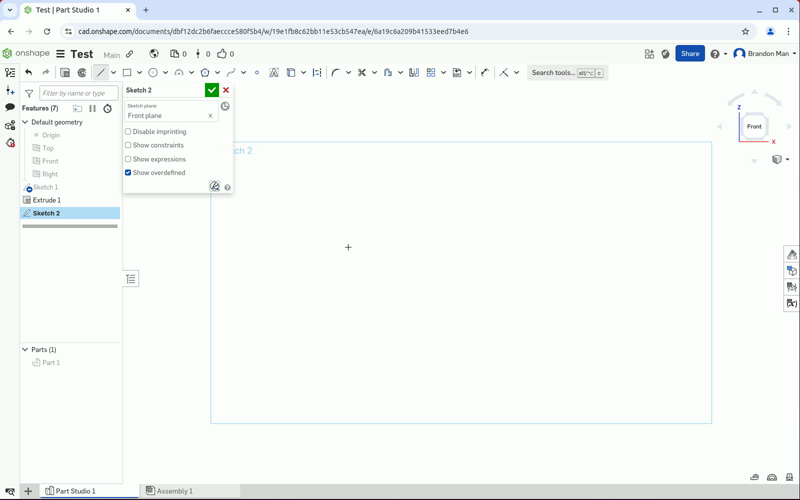
click(348, 246)
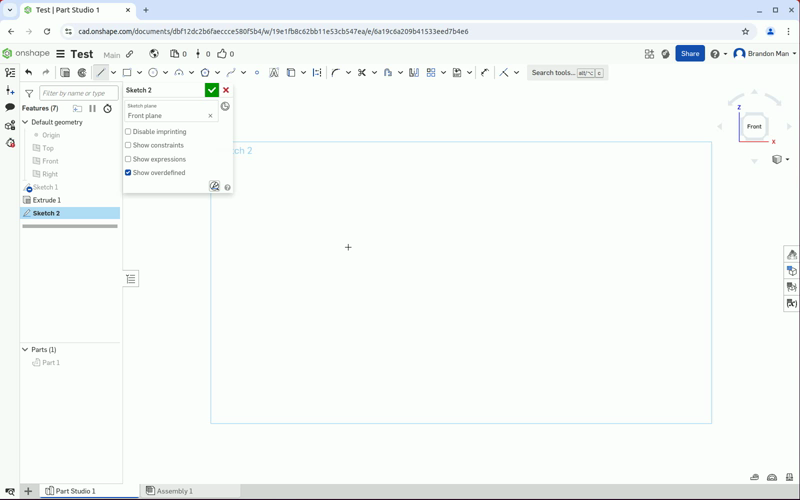
key_up(shift)
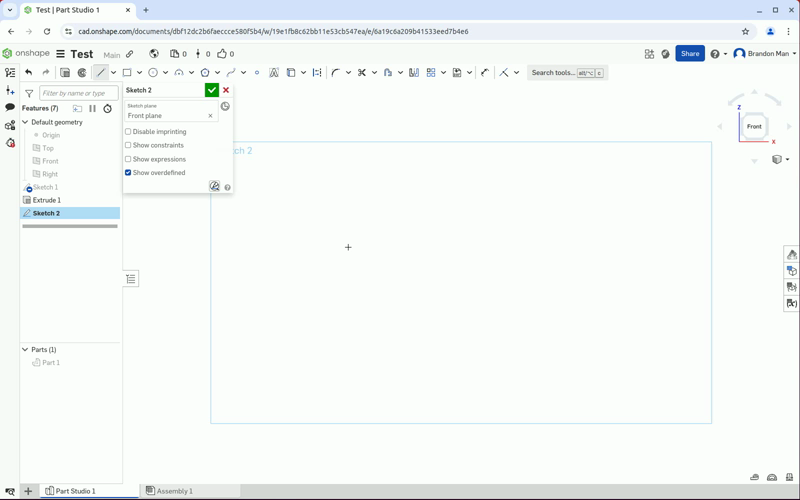
key_down(shift)
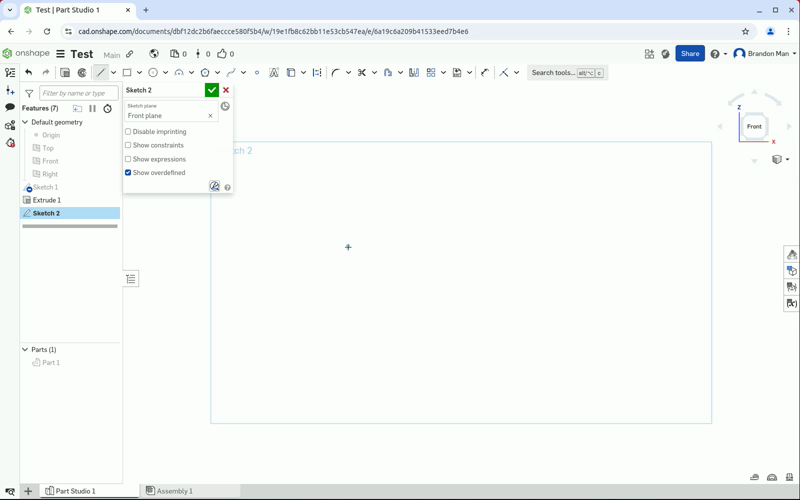
mouse_move(378, 246)
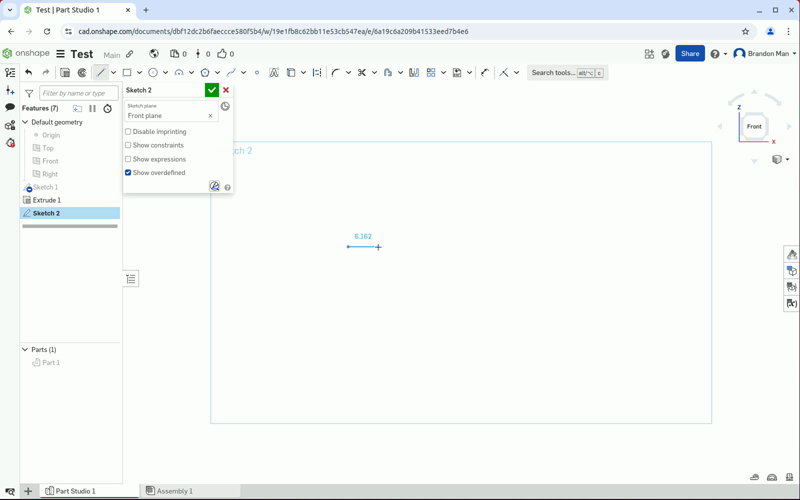
mouse_move(384, 246)
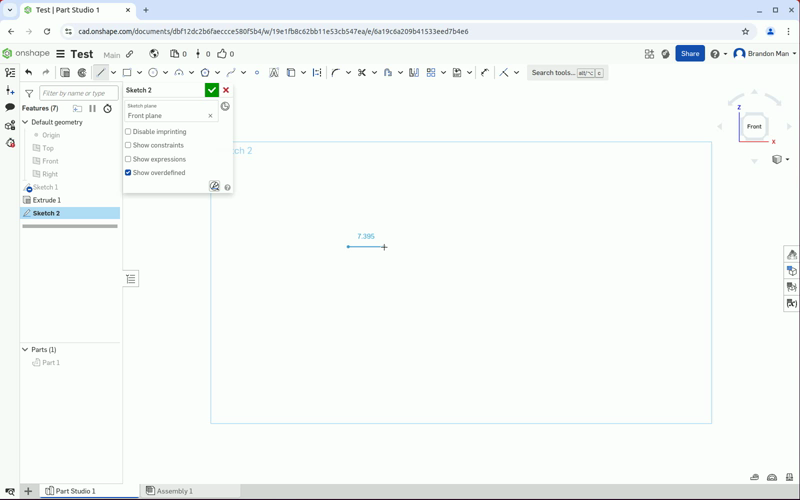
click(384, 246)
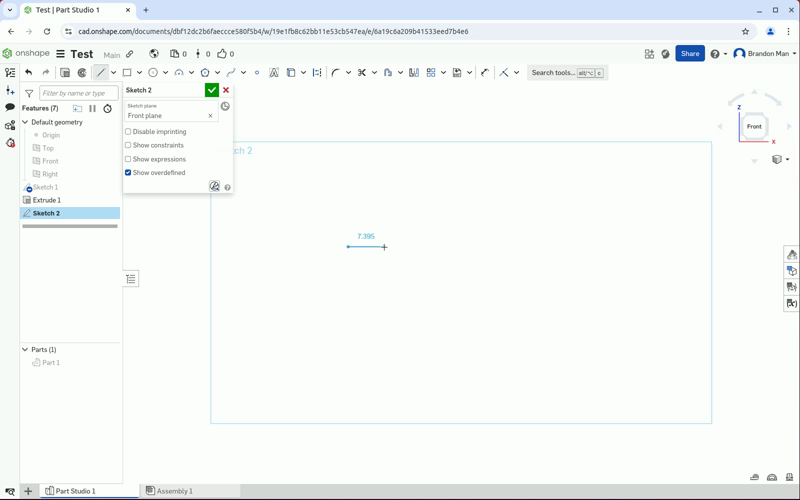
key_up(shift)
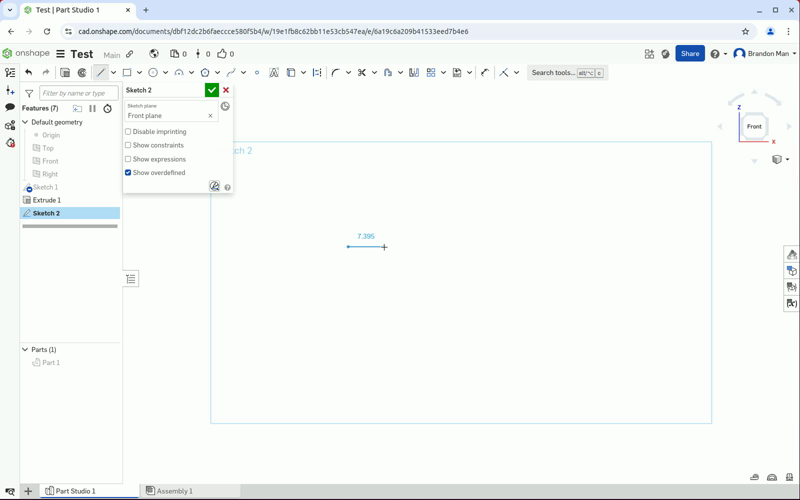
key_down(shift)
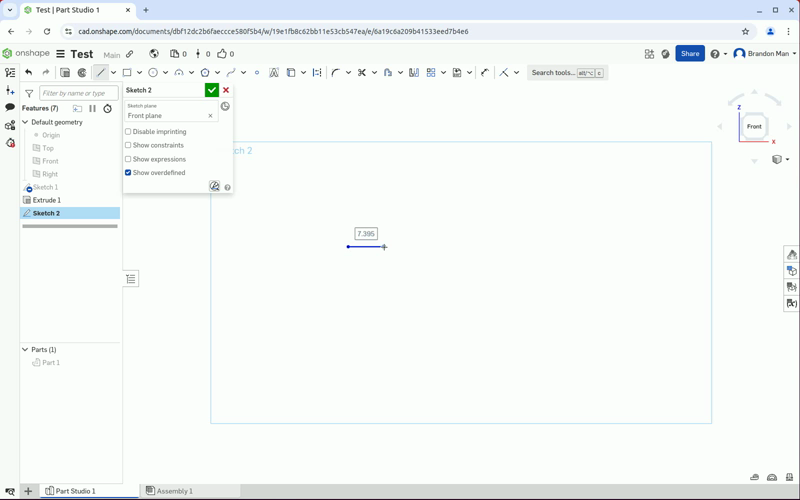
mouse_move(414, 246)
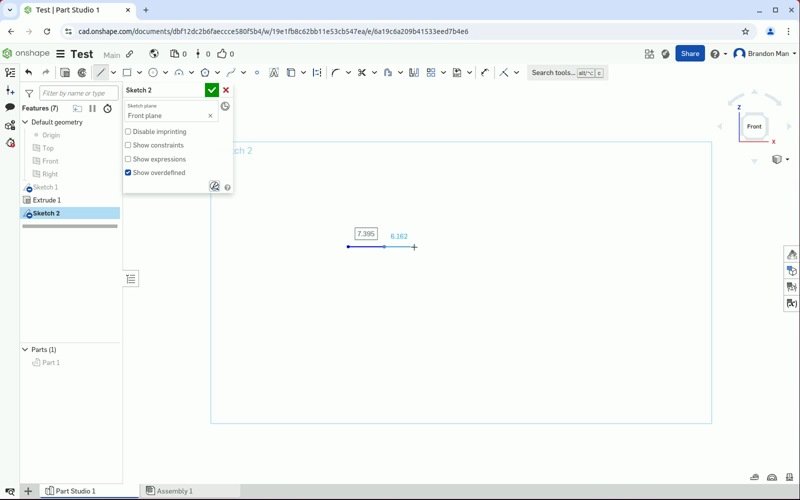
mouse_move(384, 210)
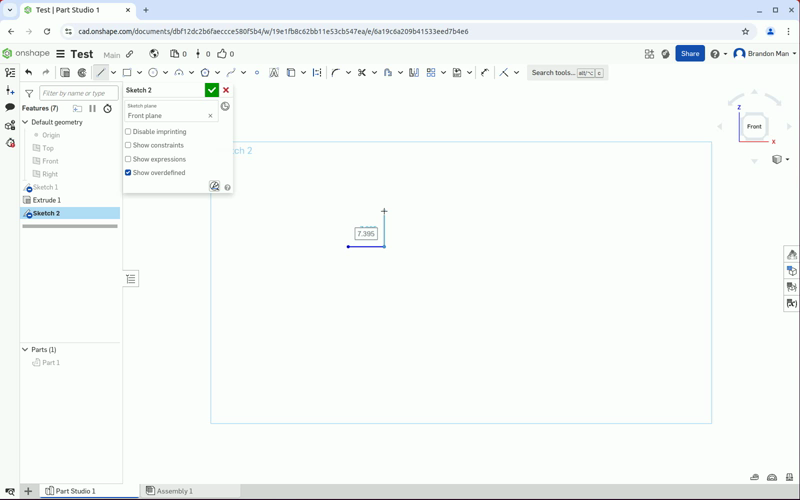
click(384, 210)
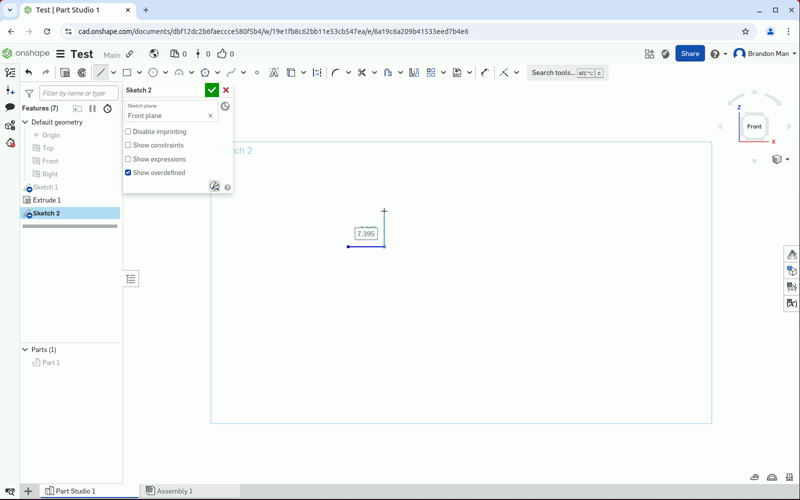
key_up(shift)
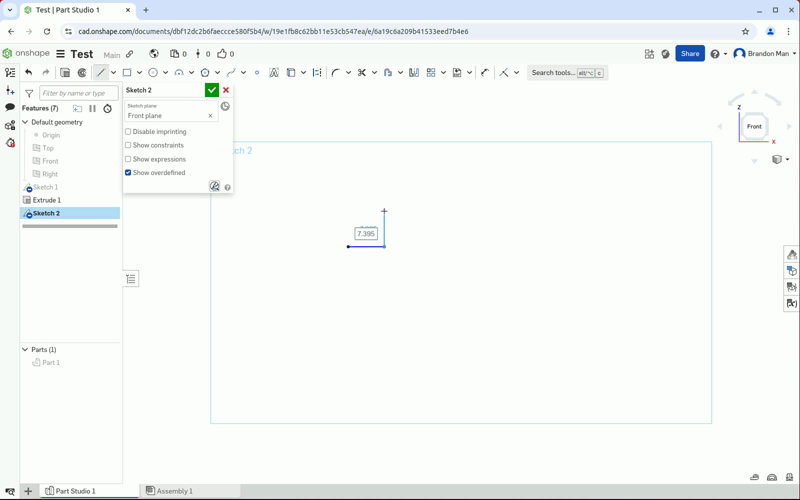
key_down(shift)
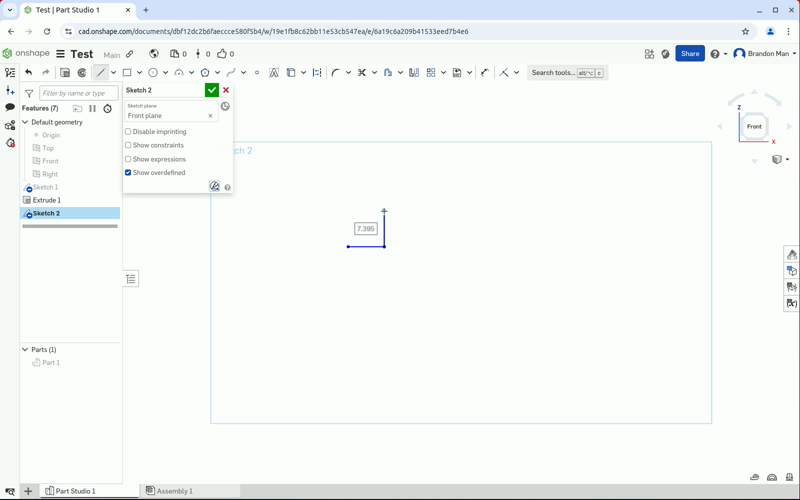
mouse_move(414, 210)
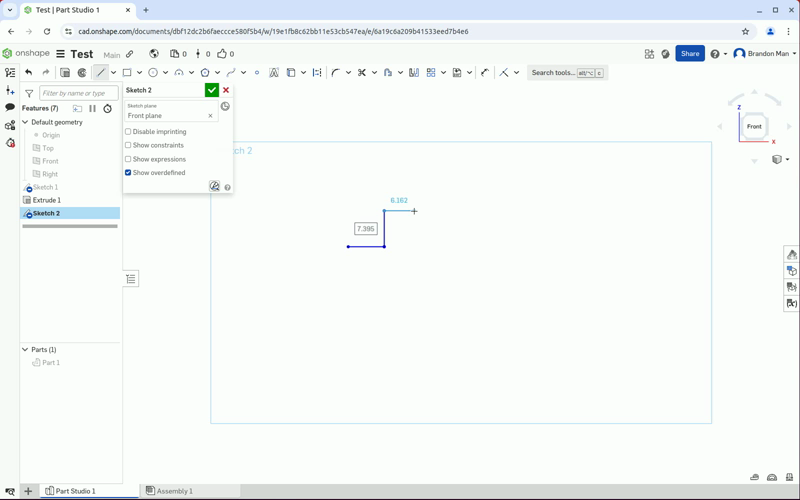
mouse_move(348, 210)
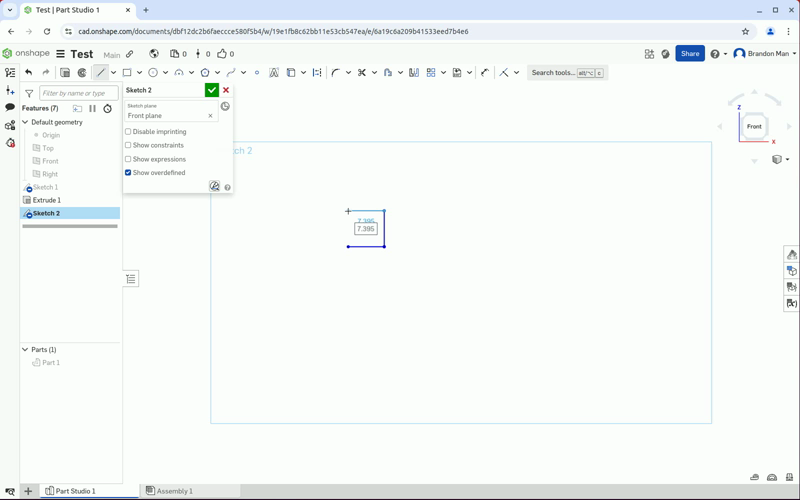
click(348, 210)
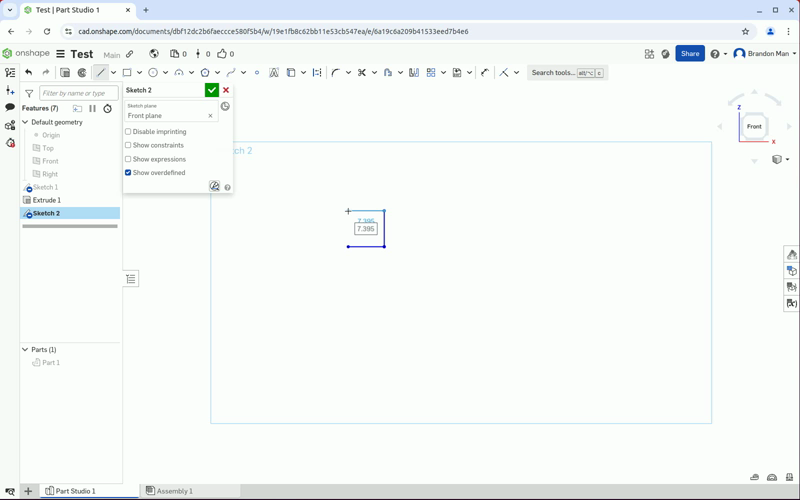
key_up(shift)
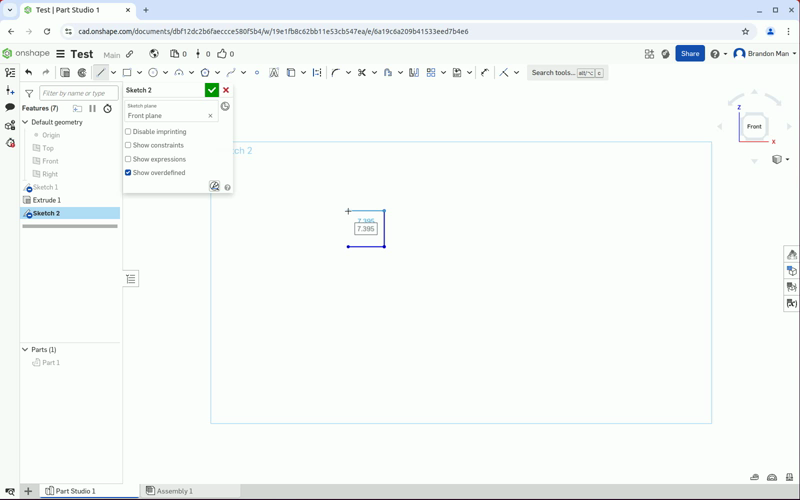
mouse_move(378, 210)
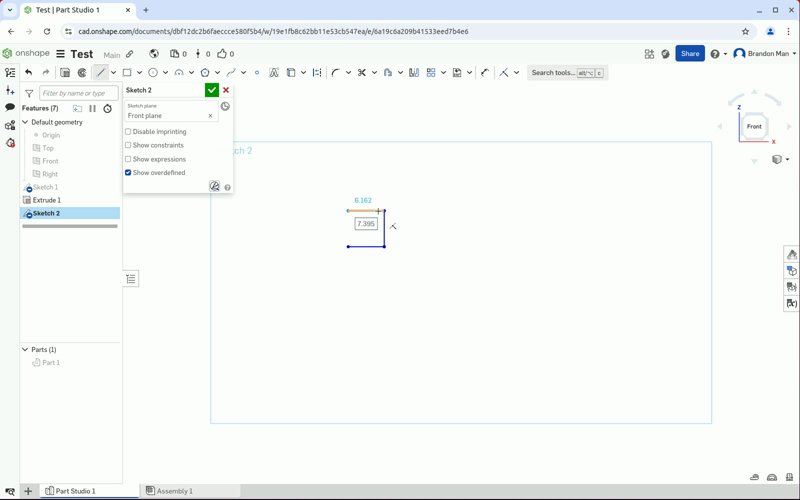
key_down(shift)
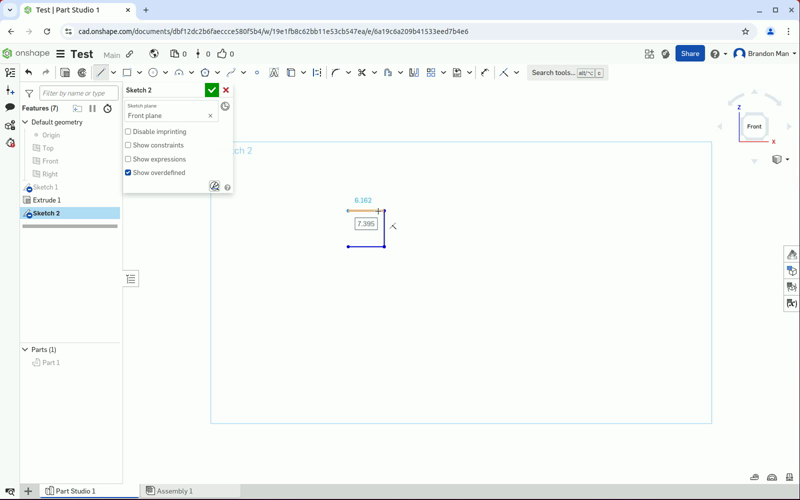
mouse_move(348, 246)
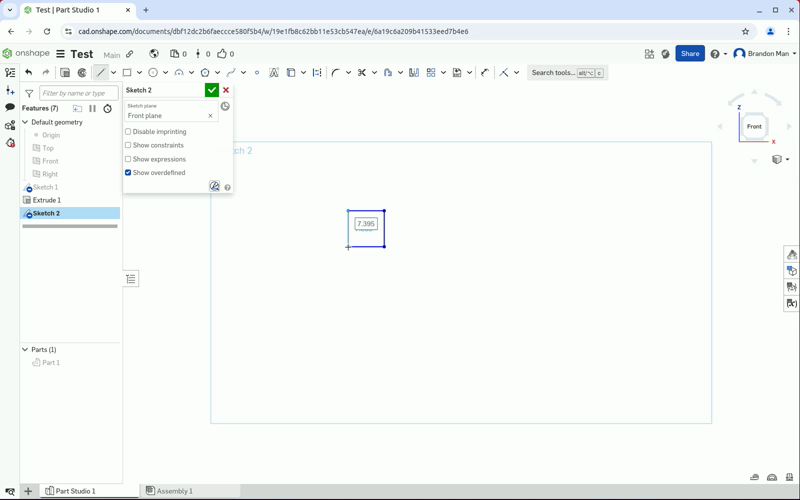
key_up(shift)
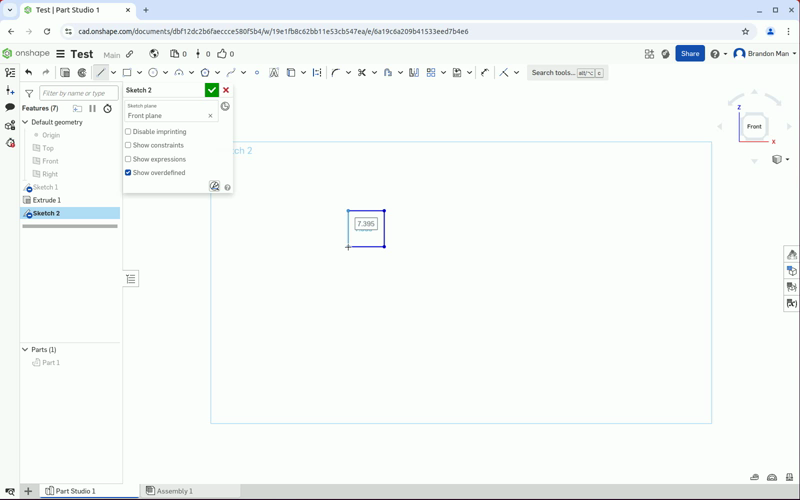
click(348, 246)
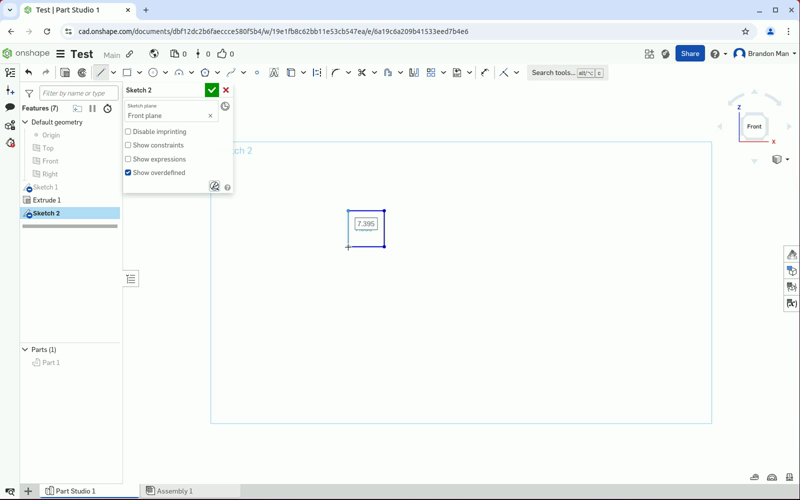
key(esc)
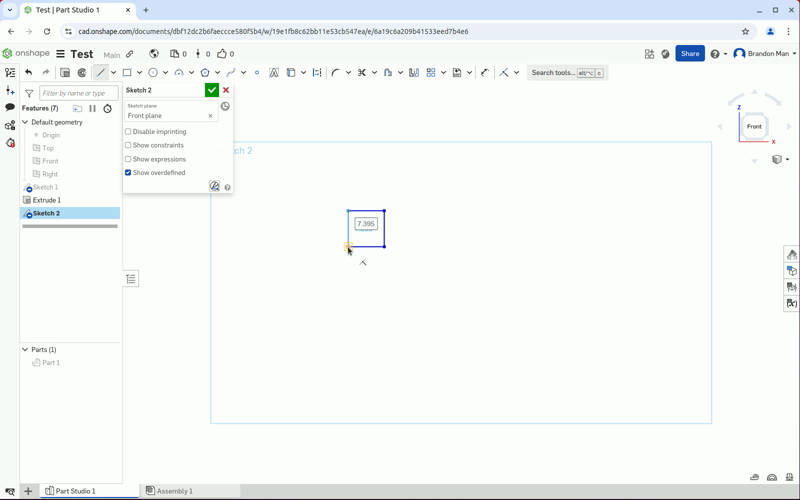
mouse_move(366, 237)
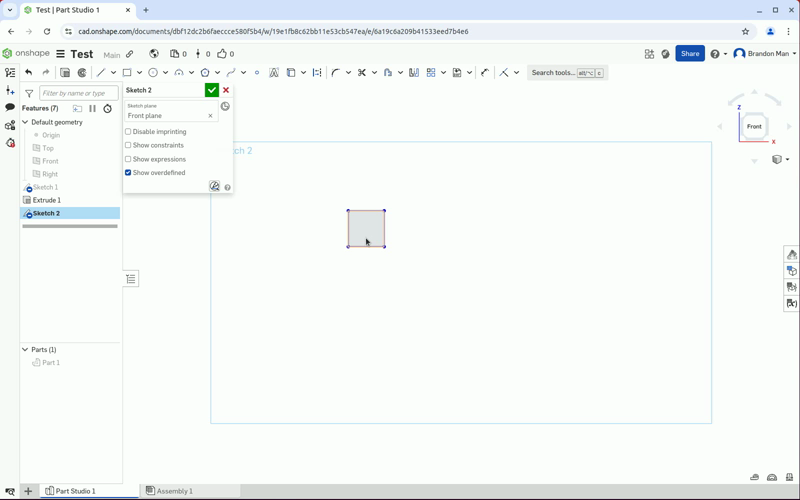
scroll(6)
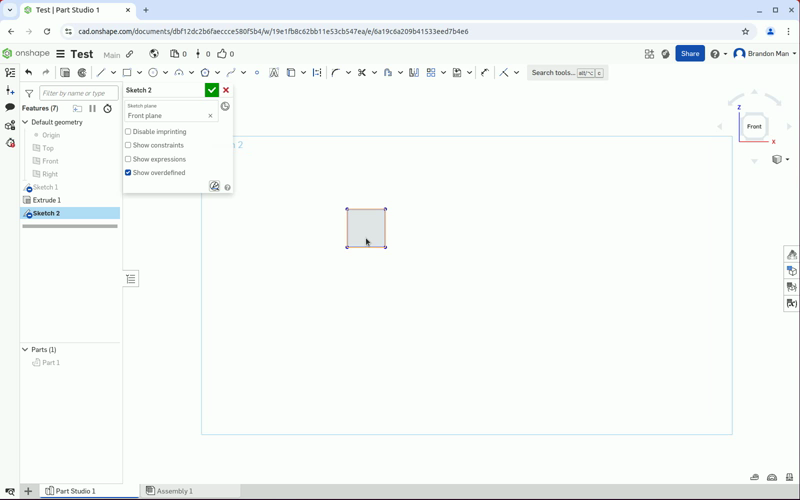
scroll(6)
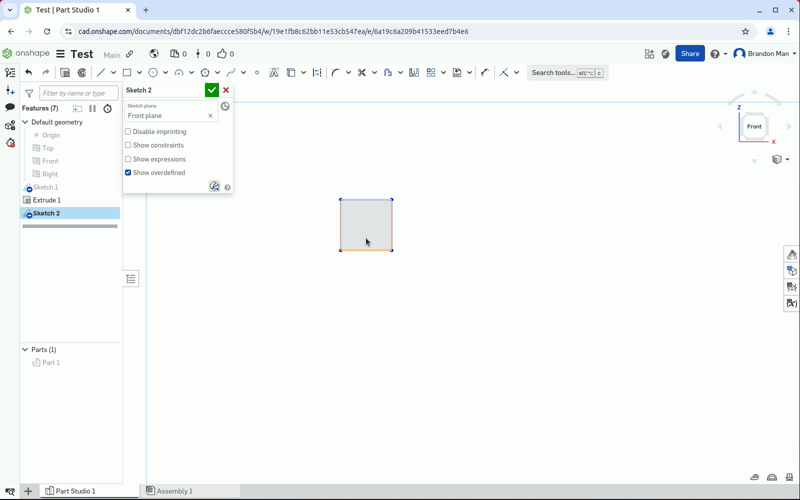
scroll(6)
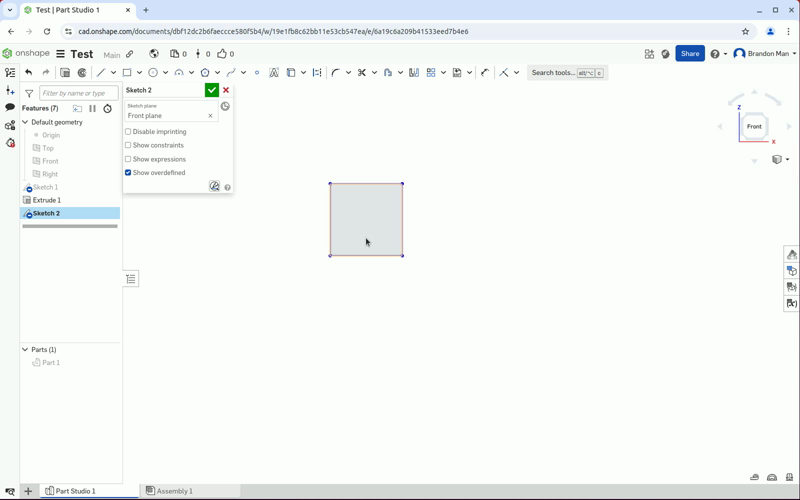
scroll(6)
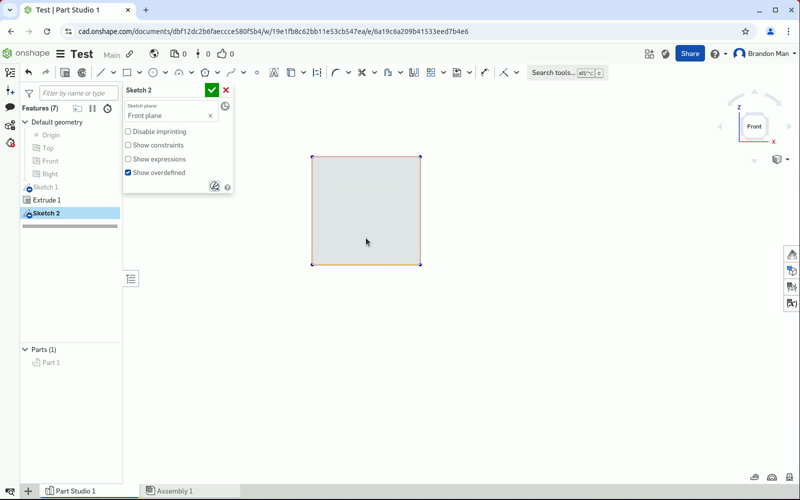
scroll(6)
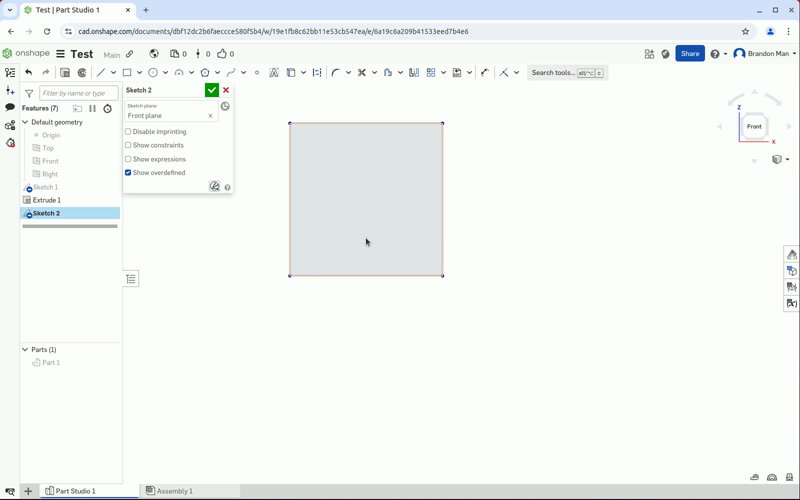
scroll(6)
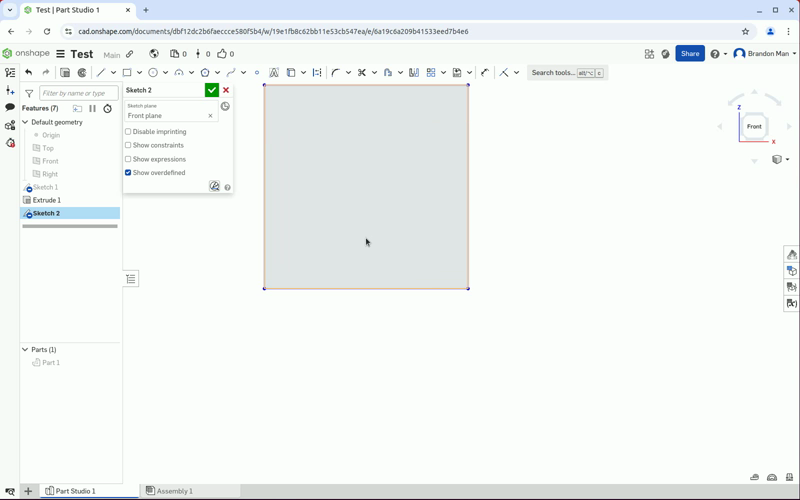
scroll(6)
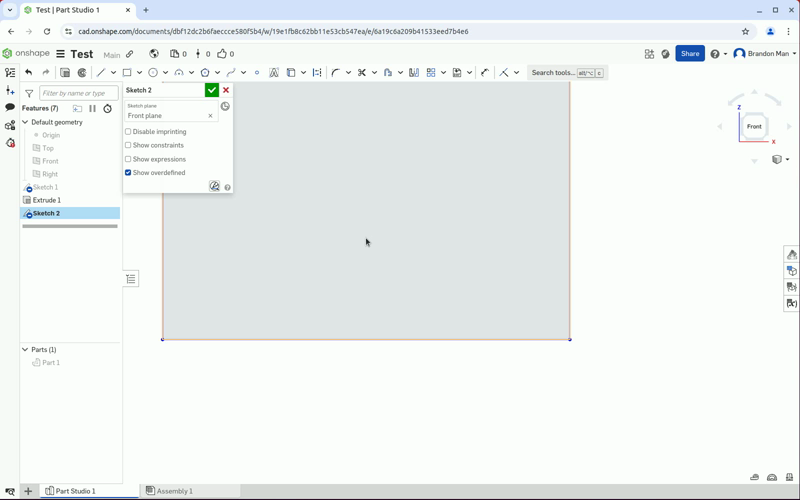
click(366, 237)
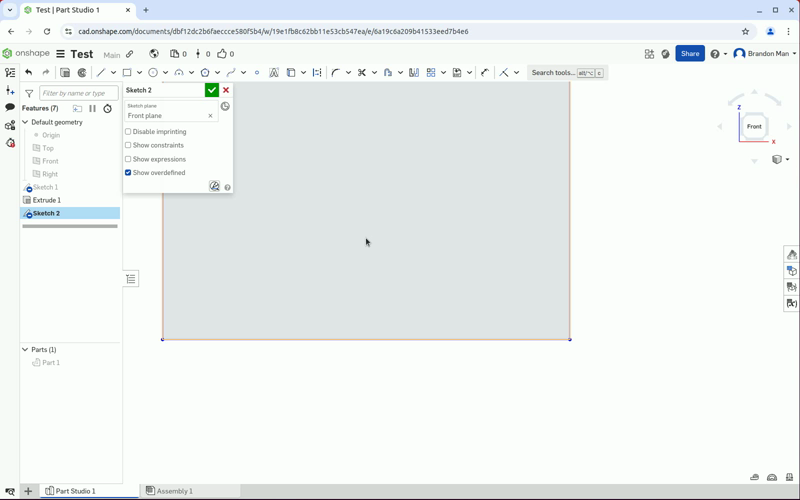
scroll(-6)
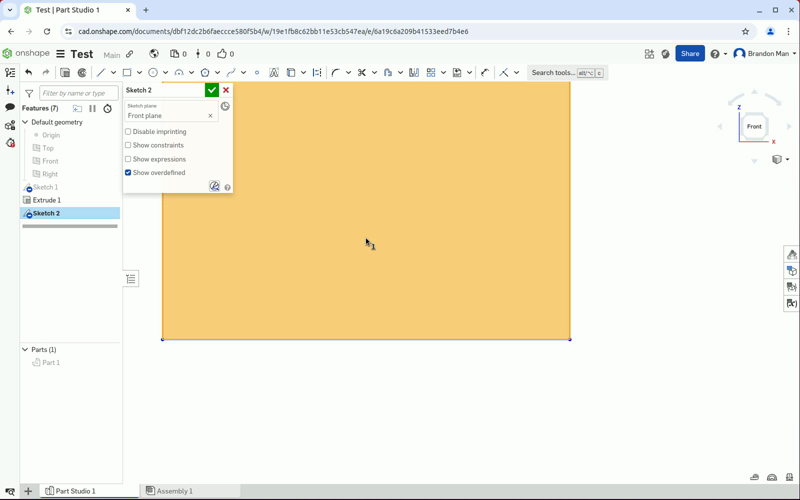
scroll(-6)
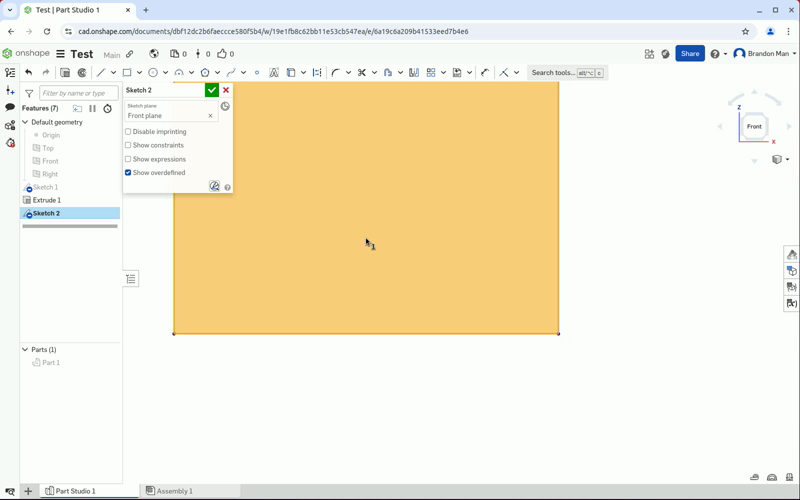
scroll(-6)
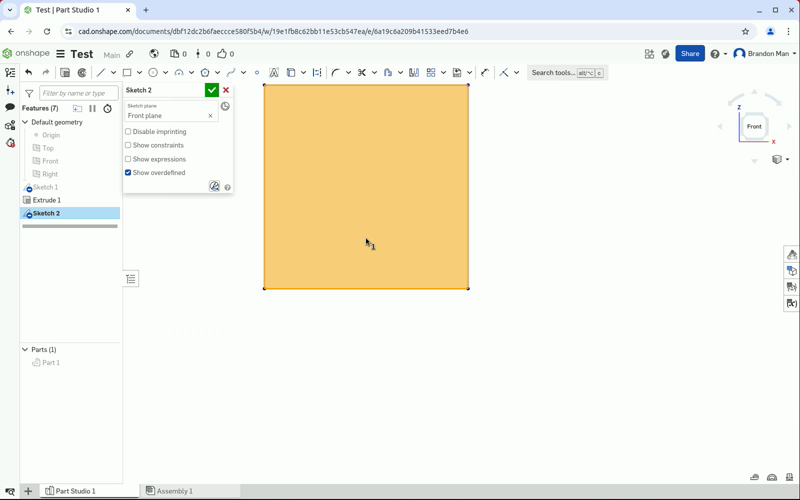
scroll(-6)
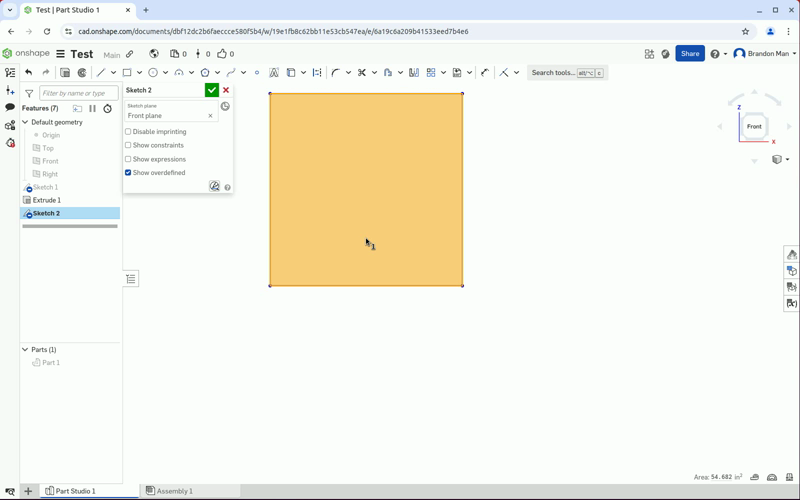
scroll(-6)
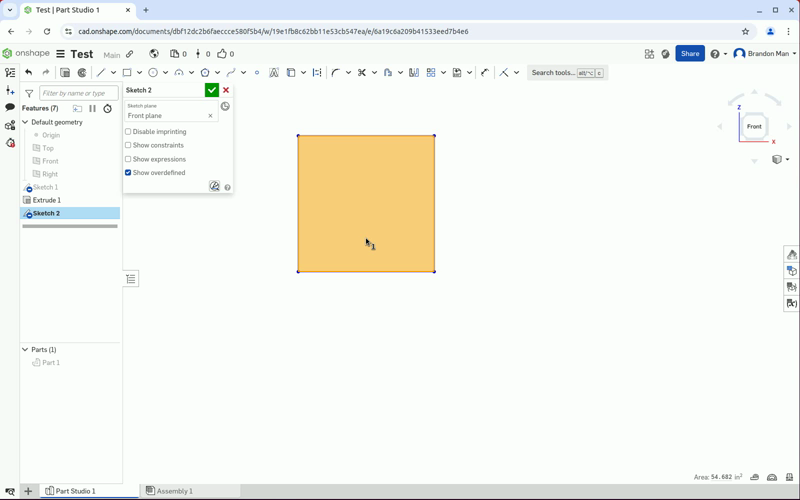
scroll(-6)
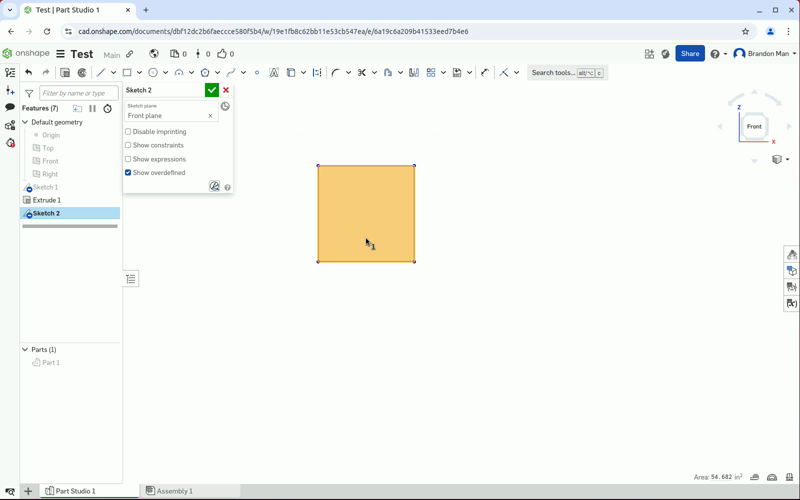
scroll(-6)
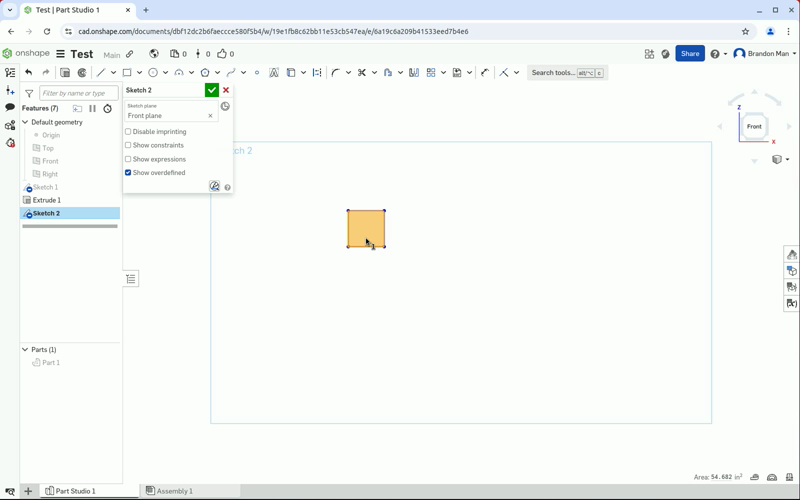
mouse_move(73, 352)
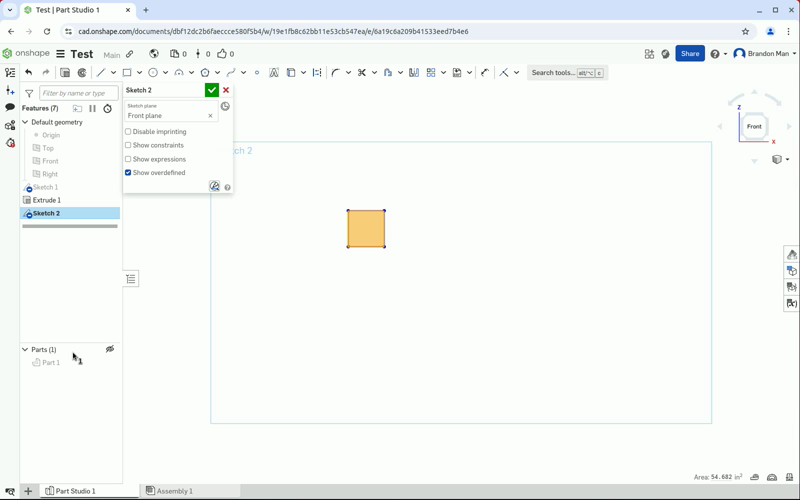
key(shift+y)
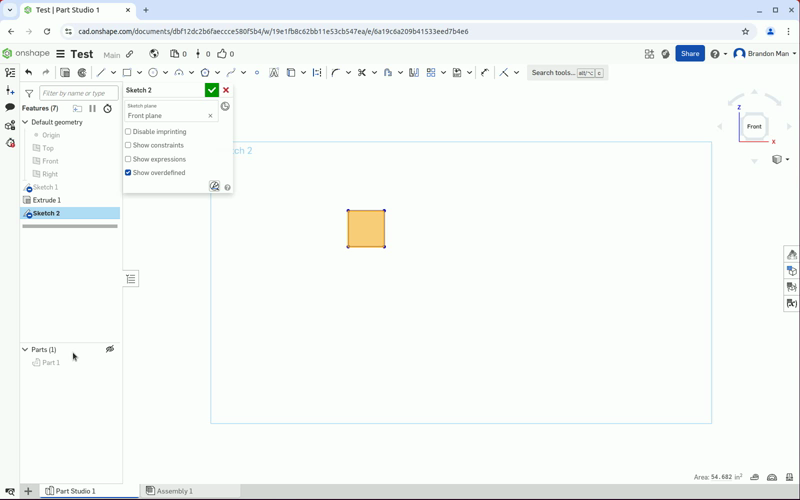
key(shift+e)
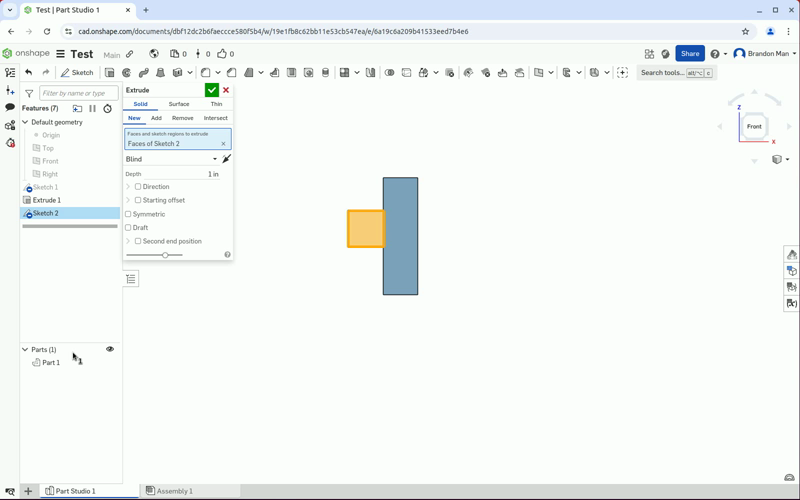
mouse_move(143, 106)
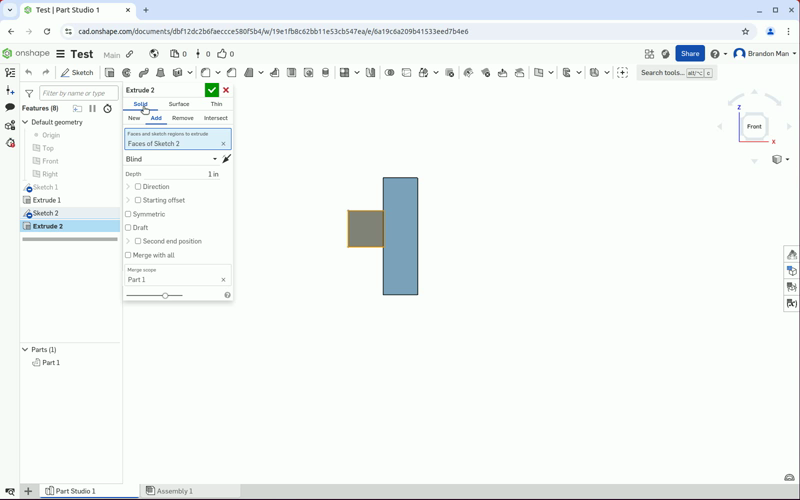
click(143, 106)
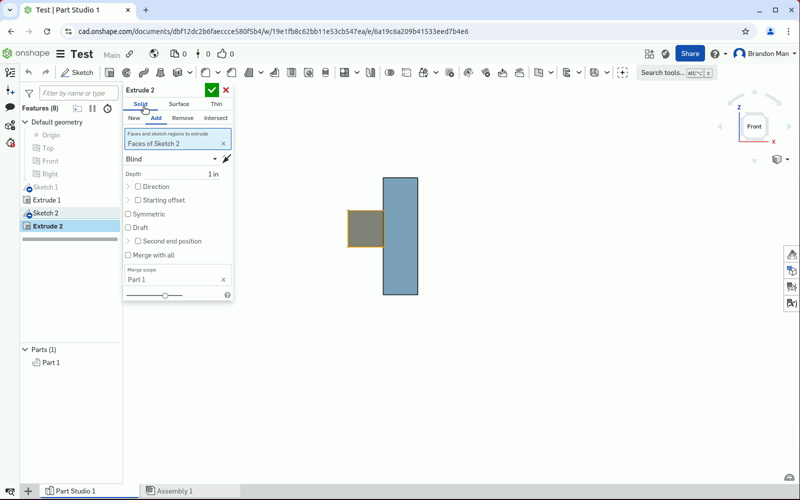
mouse_move(137, 120)
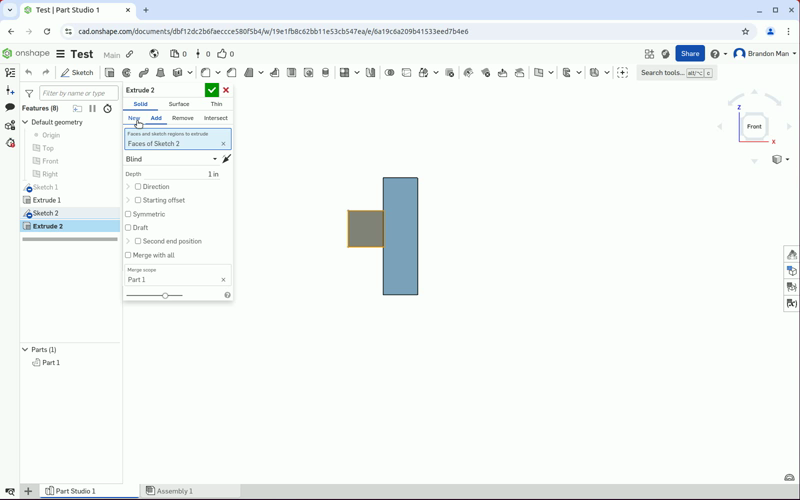
click(137, 120)
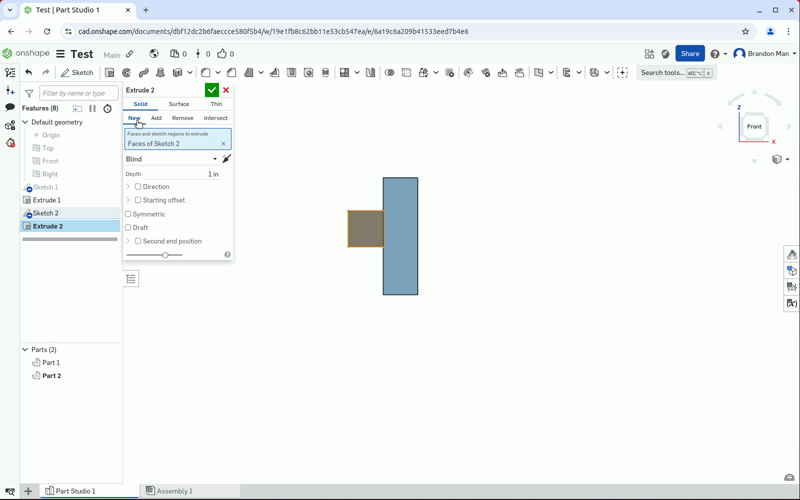
key(tab, 4)
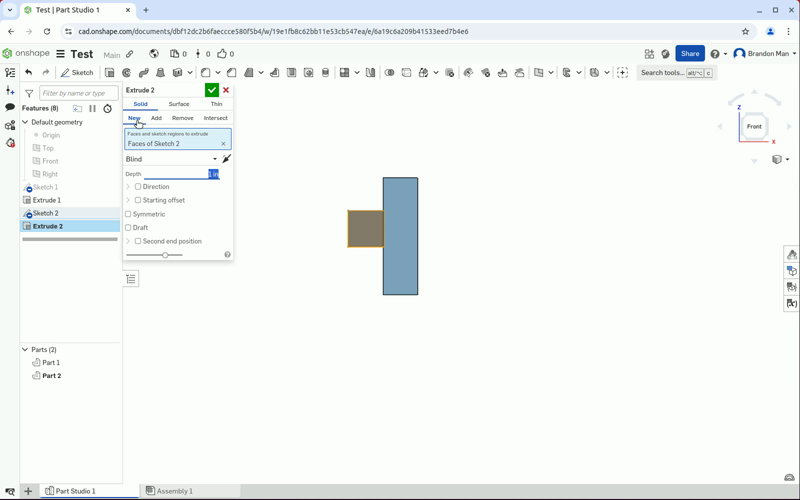
text(9.628)
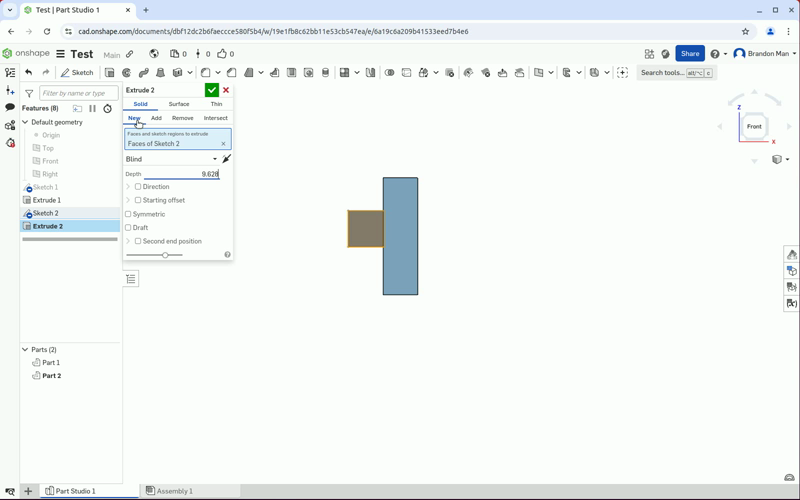
key(tab, 3)
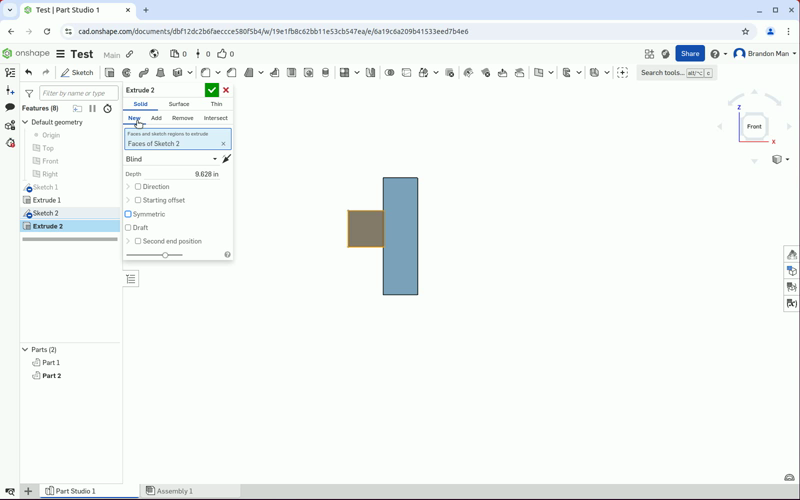
key(space)
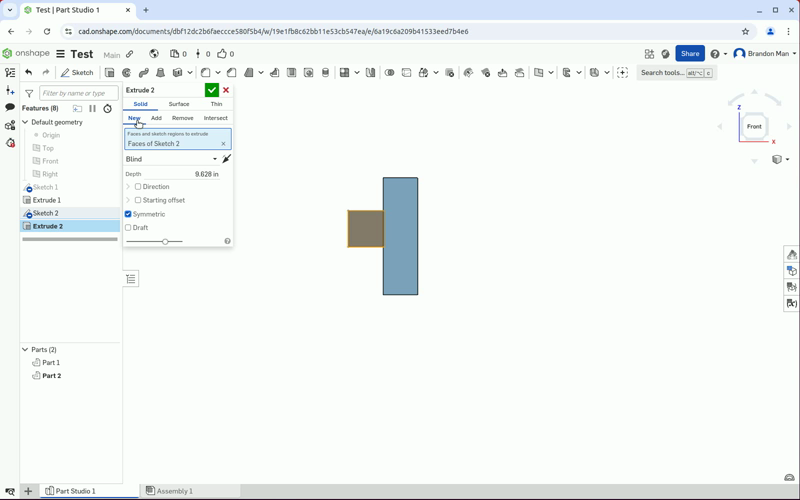
key(enter)
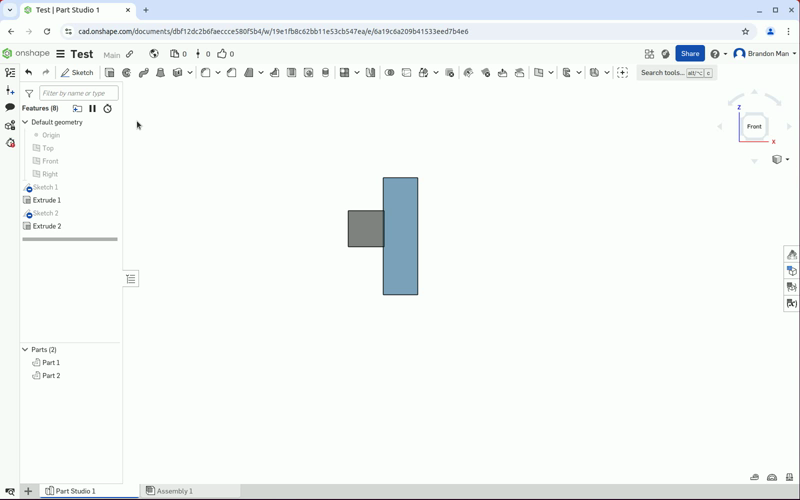
key(shift+h)
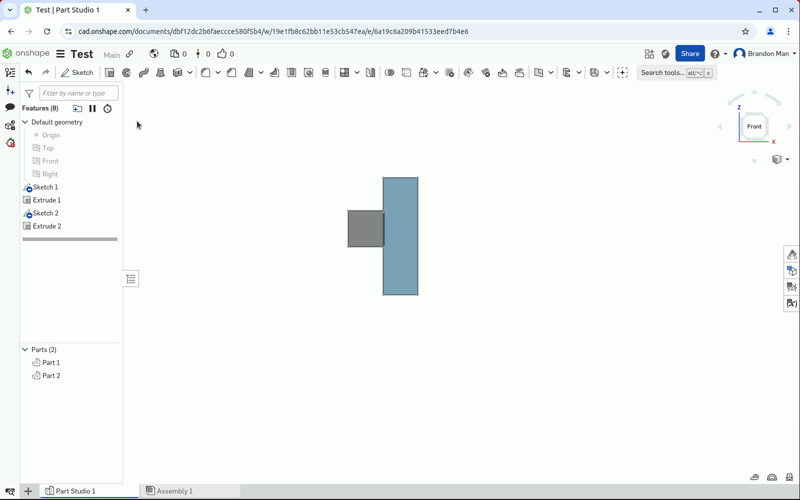
key(shift+h)
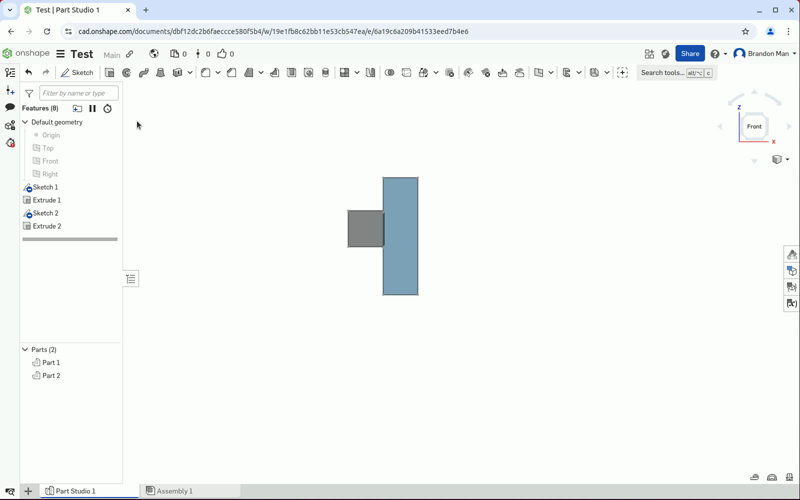
key(shift+7)
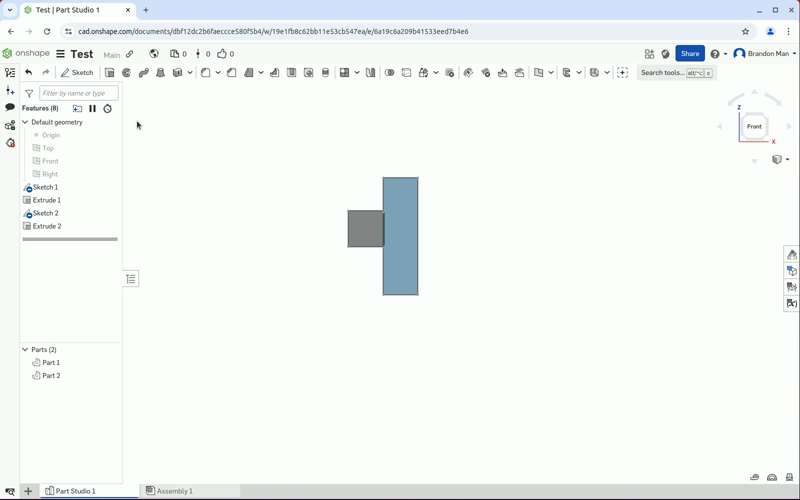
key(left, 2)
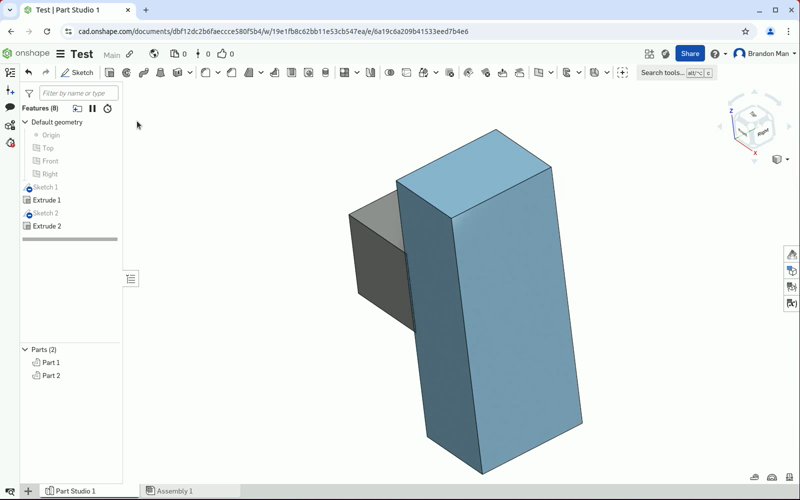
key(down, 2)
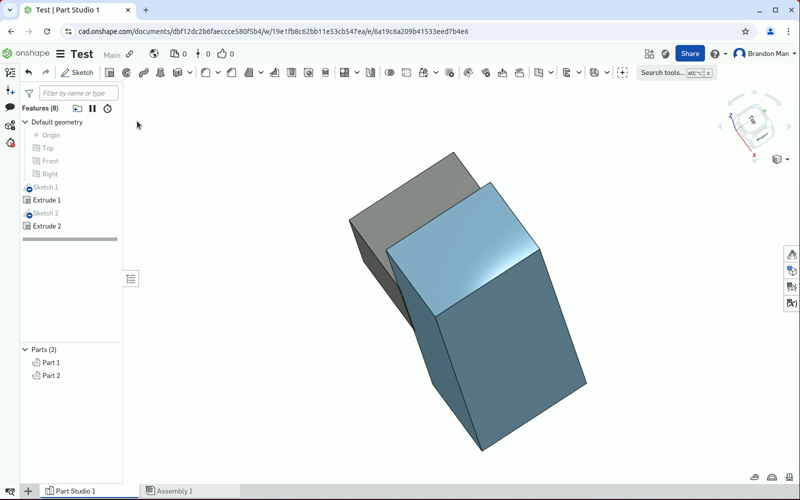
key(up, 2)
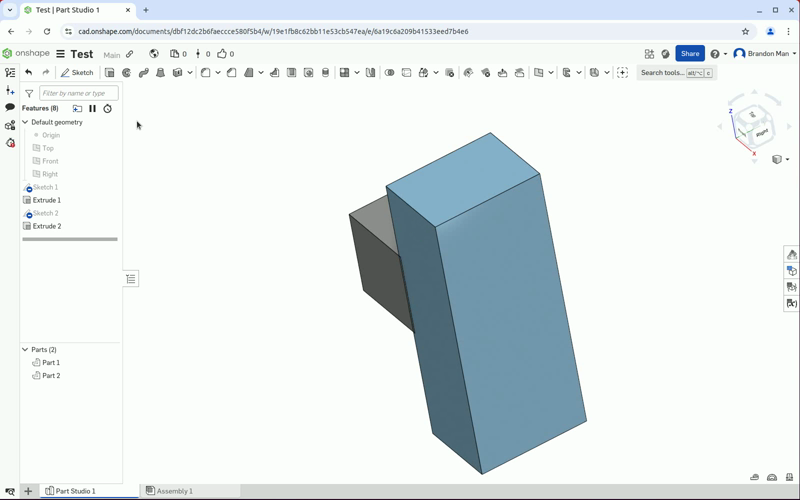
key(right, 2)
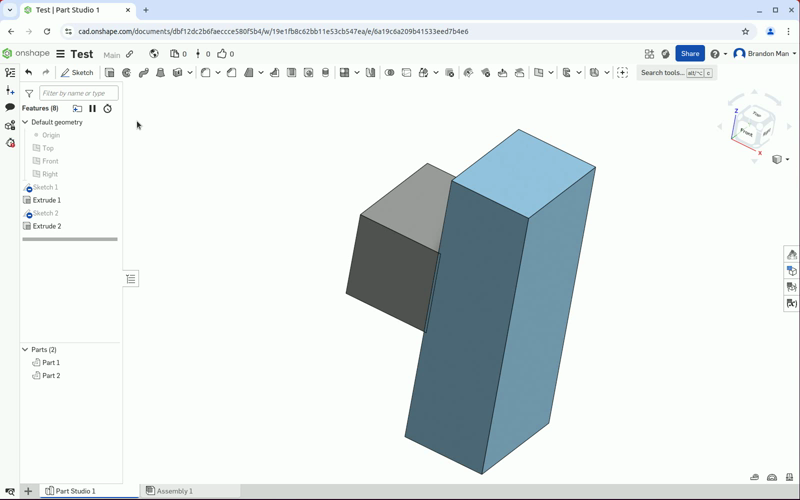
mouse_move(73, 189)
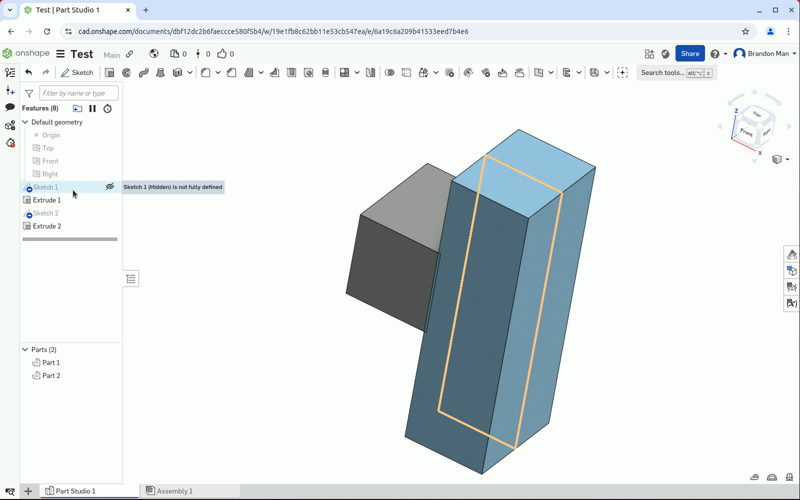
click(73, 189)